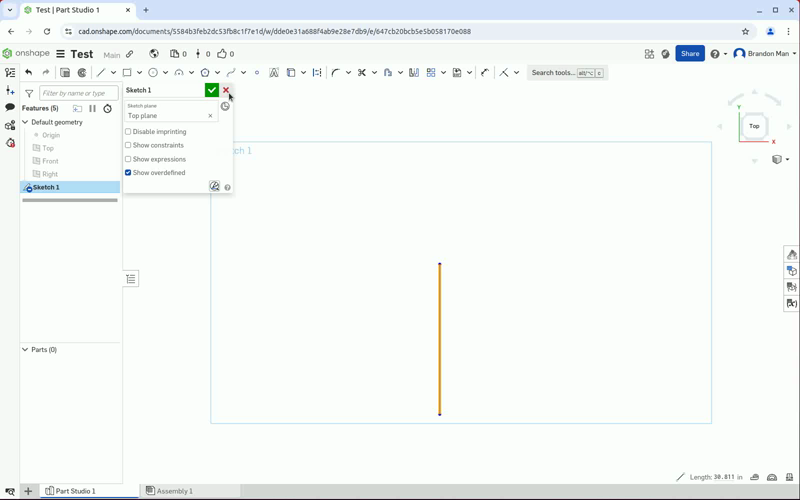
key(shift+h)
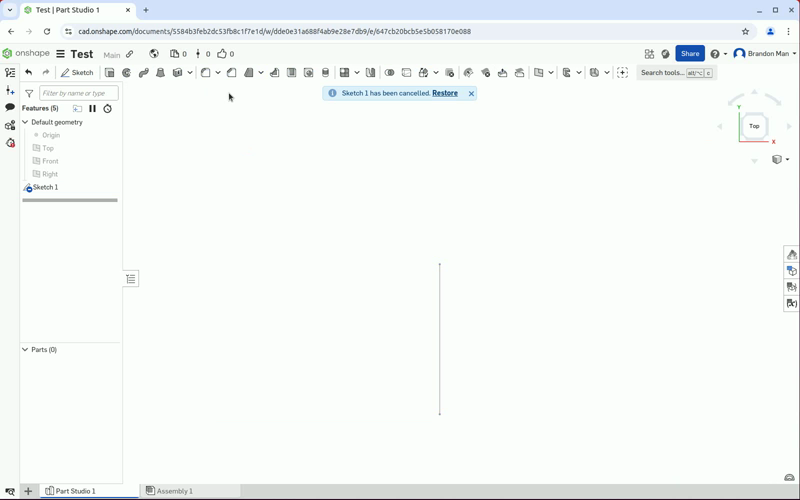
key(shift+s)
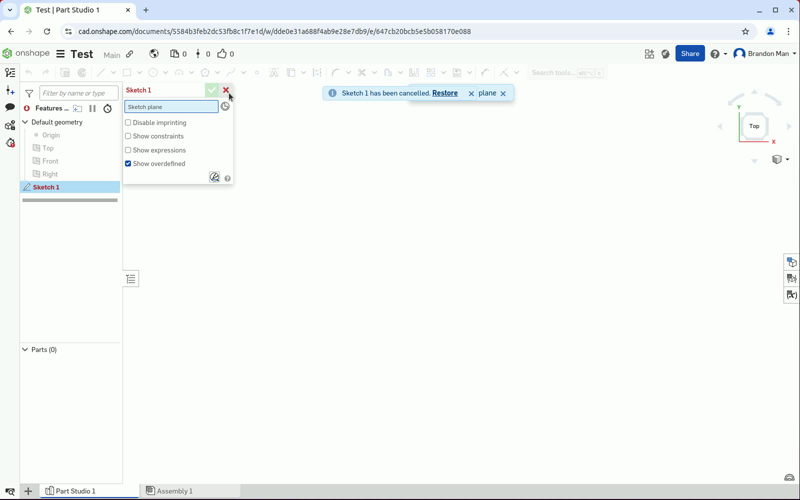
mouse_move(73, 150)
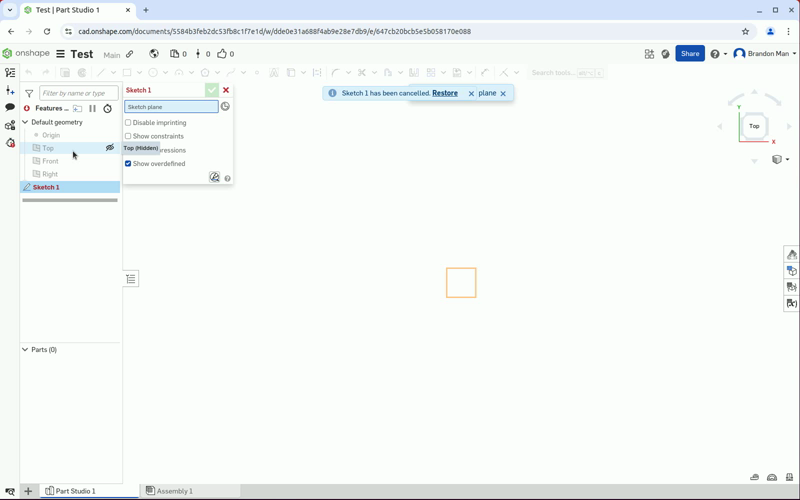
click(73, 150)
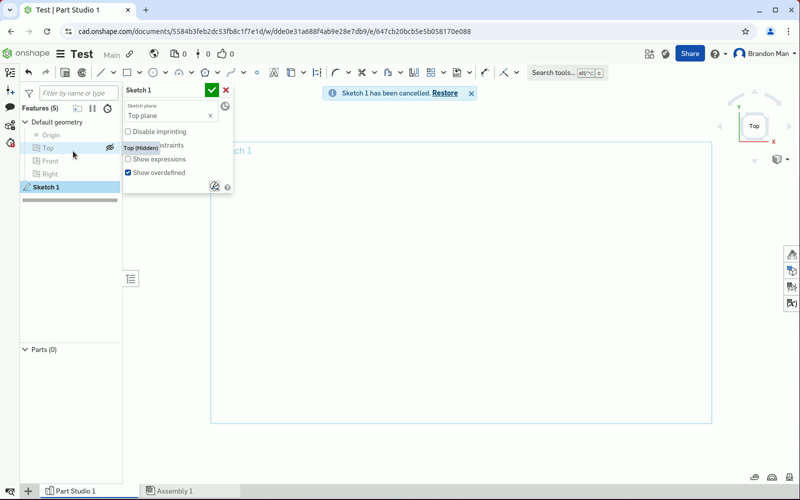
mouse_move(73, 352)
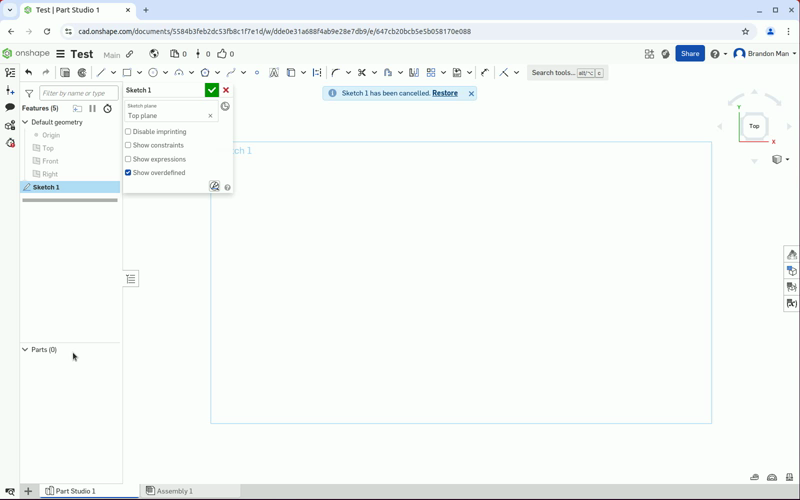
key(y)
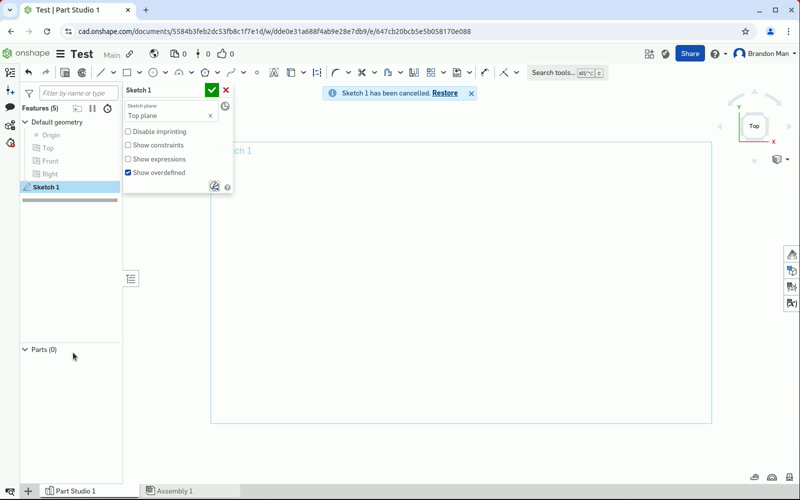
key(l)
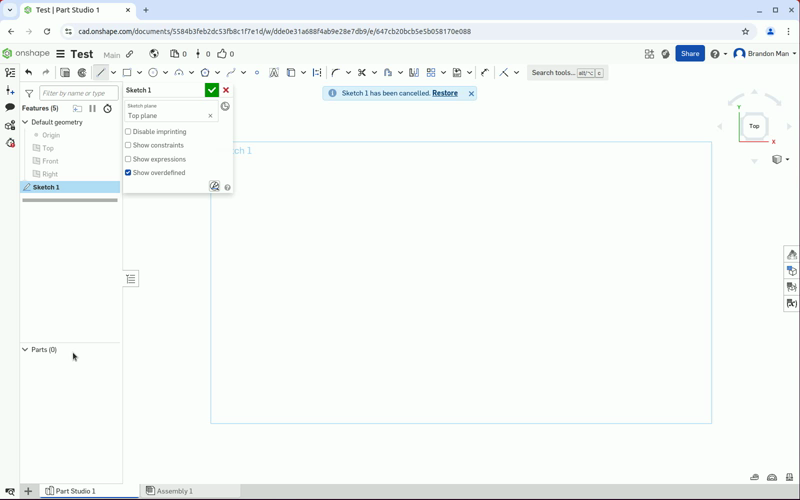
key_down(shift)
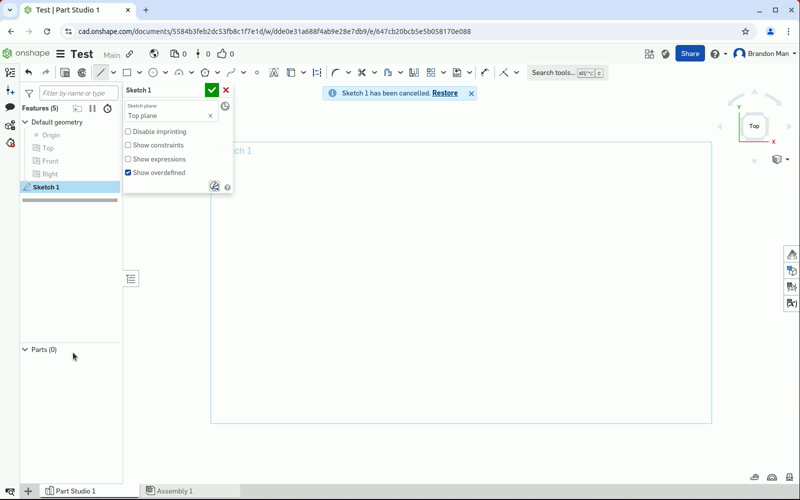
mouse_move(348, 348)
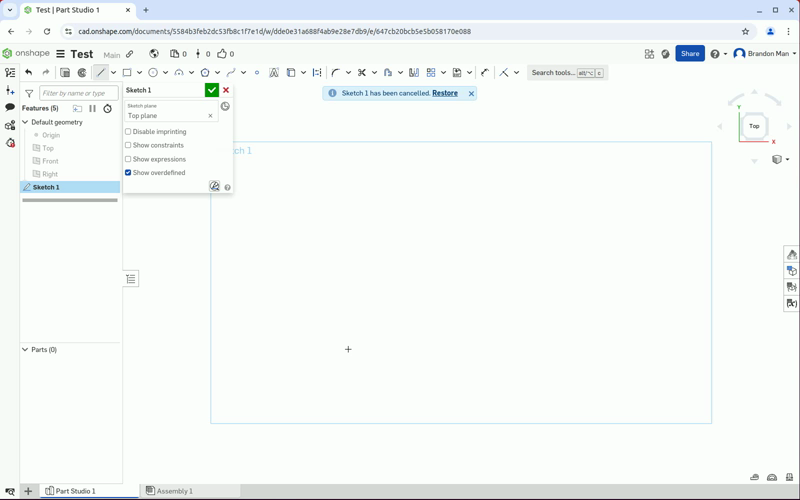
click(348, 348)
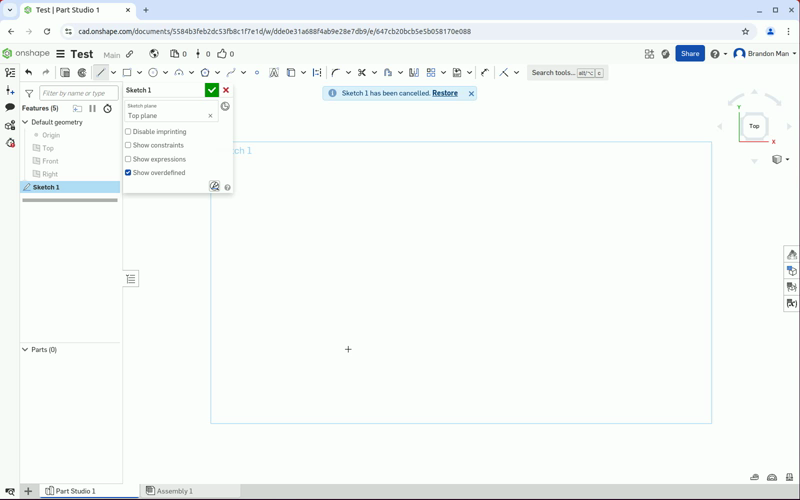
key_up(shift)
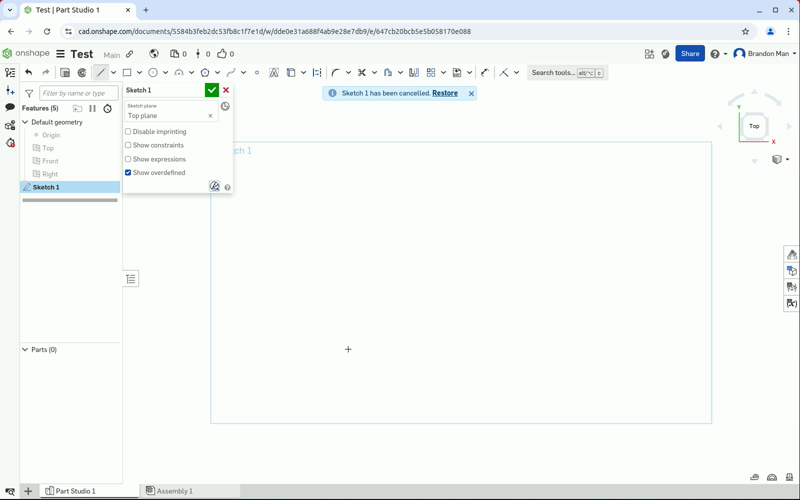
key_down(shift)
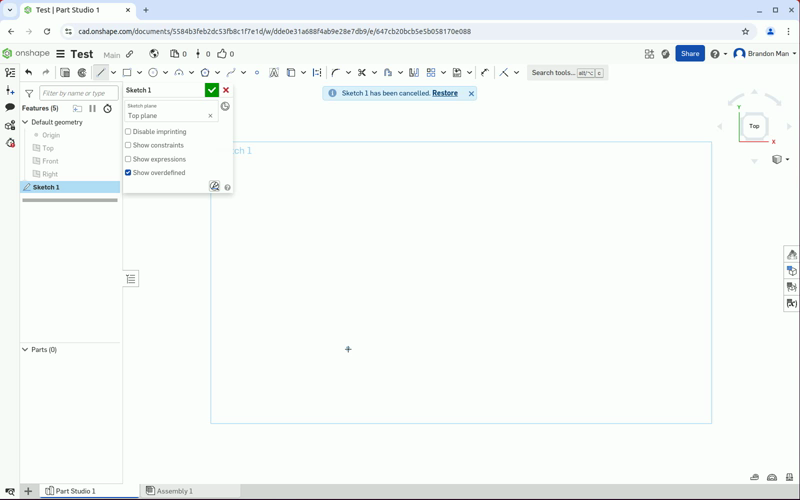
mouse_move(378, 348)
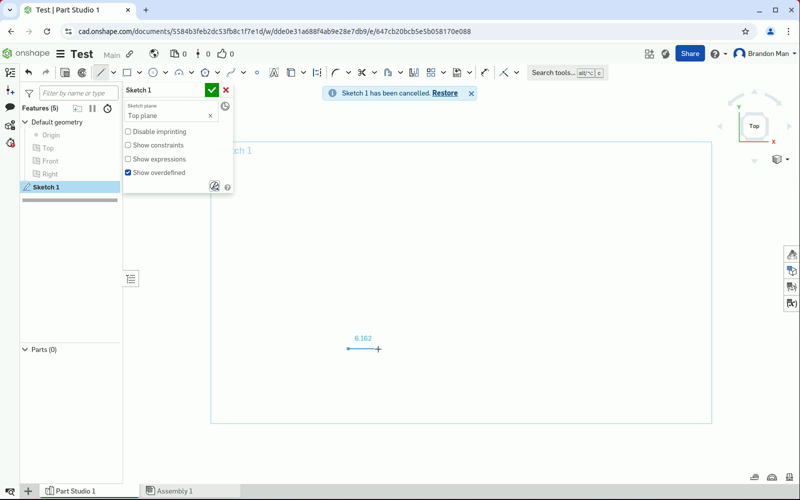
mouse_move(401, 348)
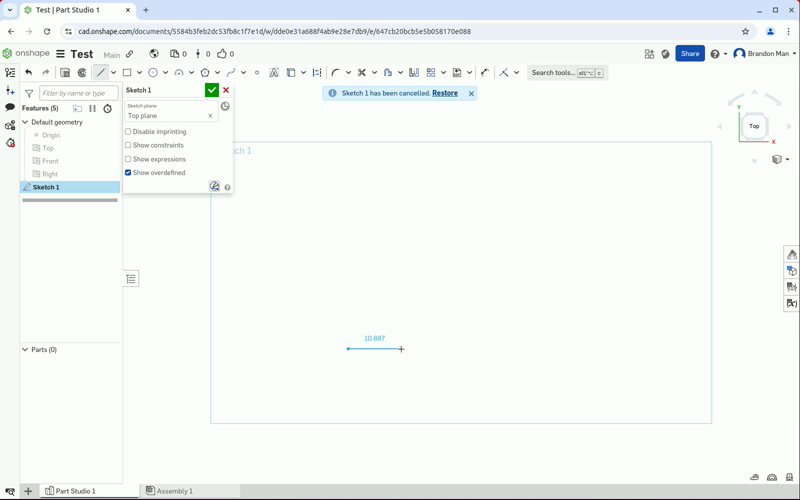
click(401, 348)
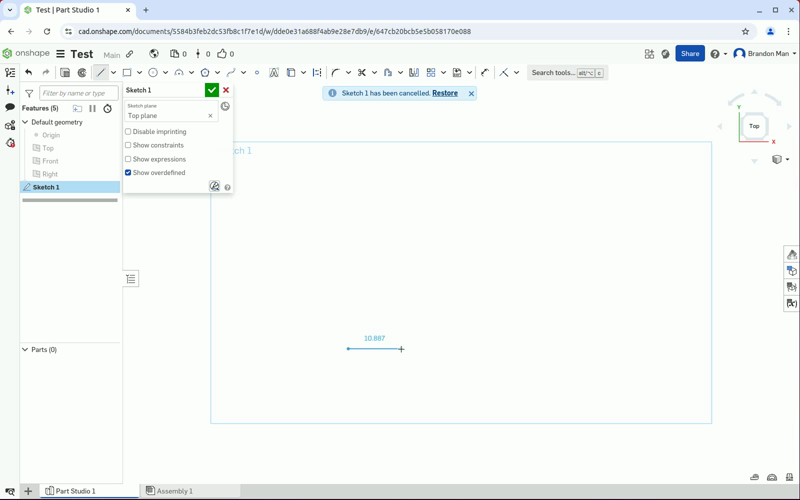
key_up(shift)
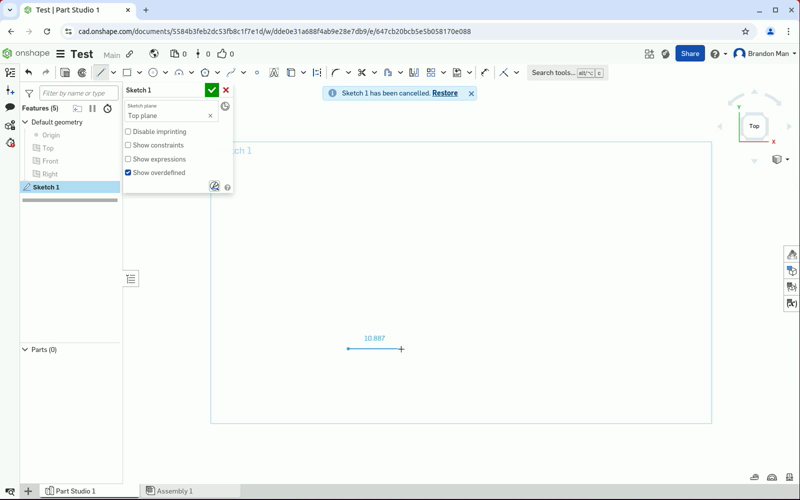
key_down(shift)
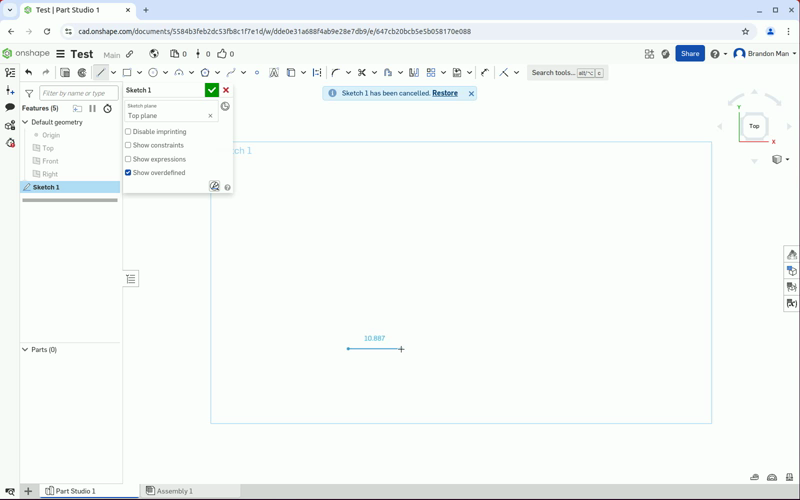
mouse_move(401, 216)
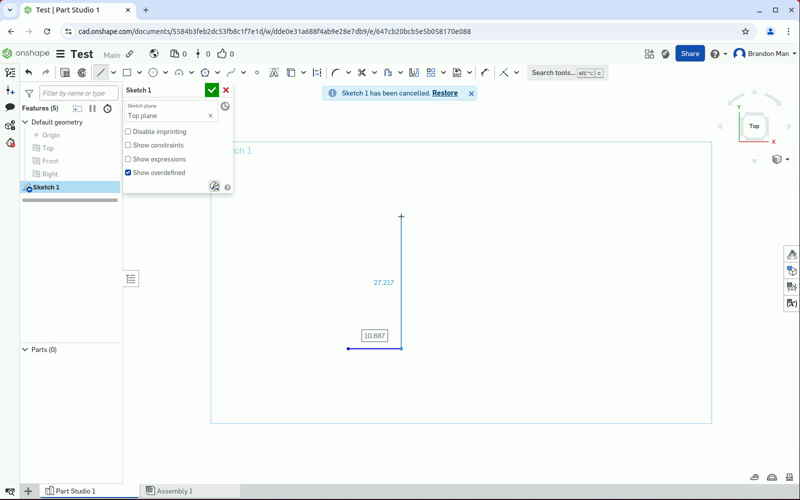
click(401, 216)
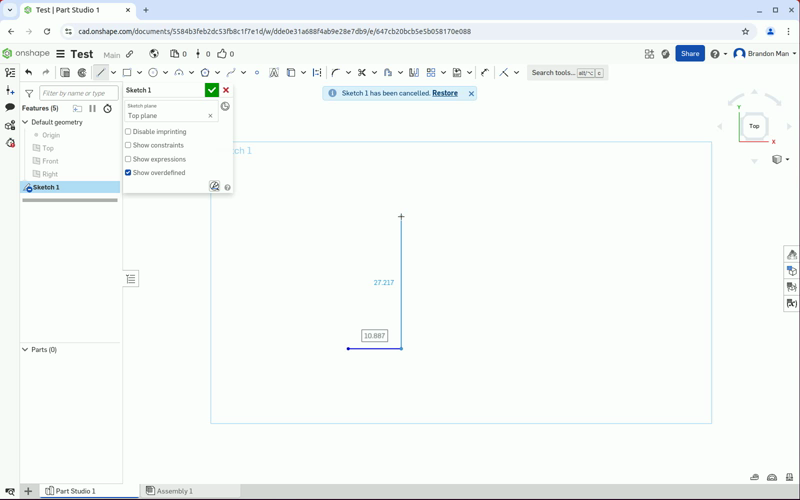
key_up(shift)
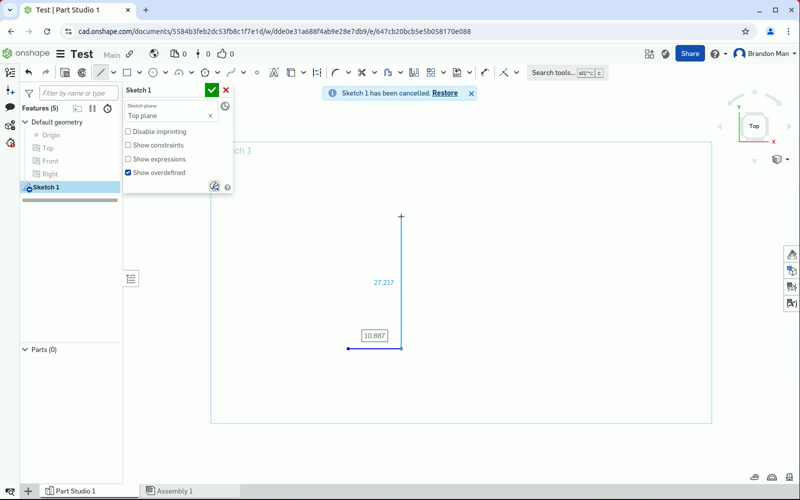
key_down(shift)
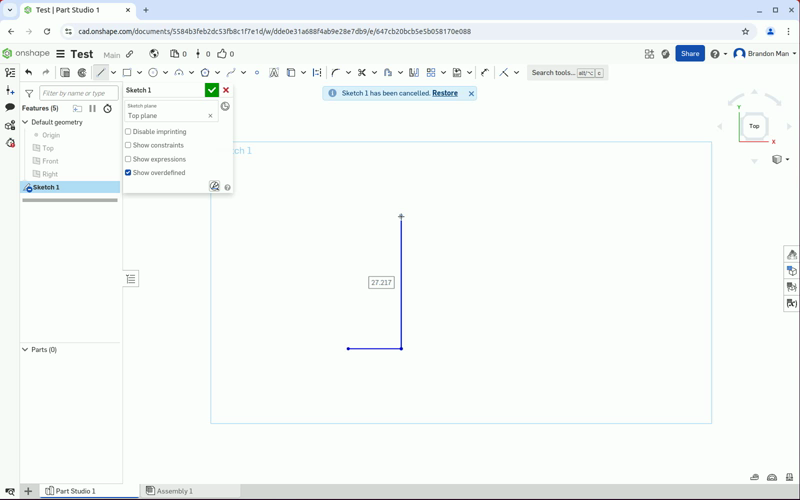
mouse_move(431, 216)
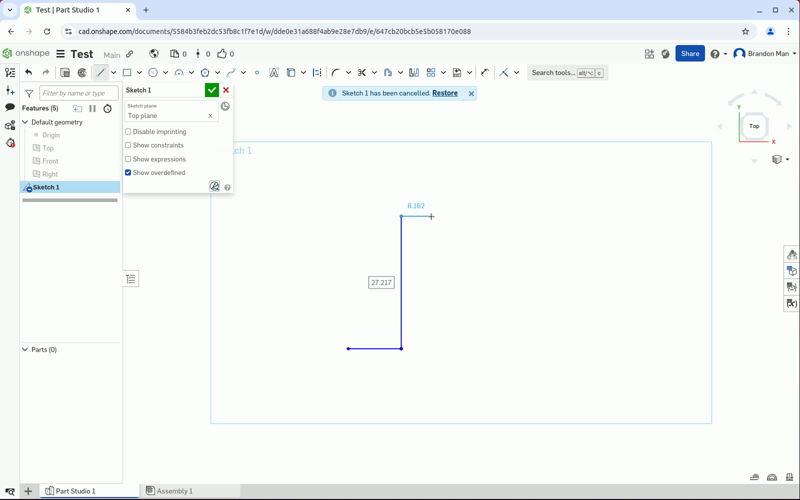
mouse_move(348, 216)
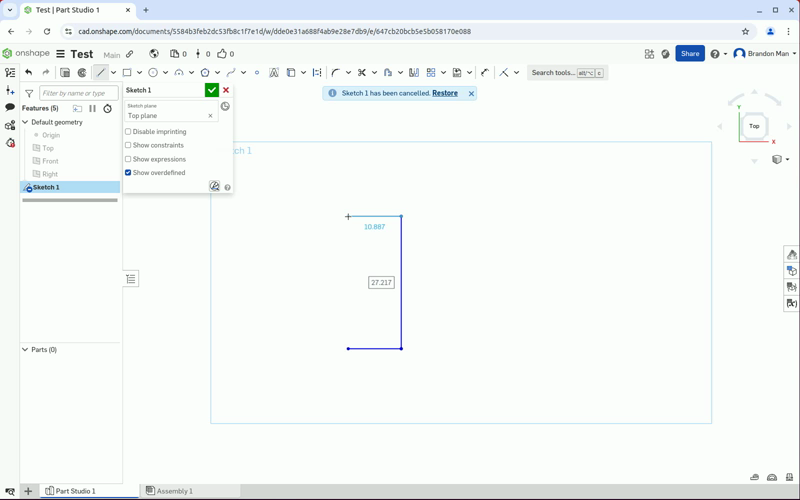
click(348, 216)
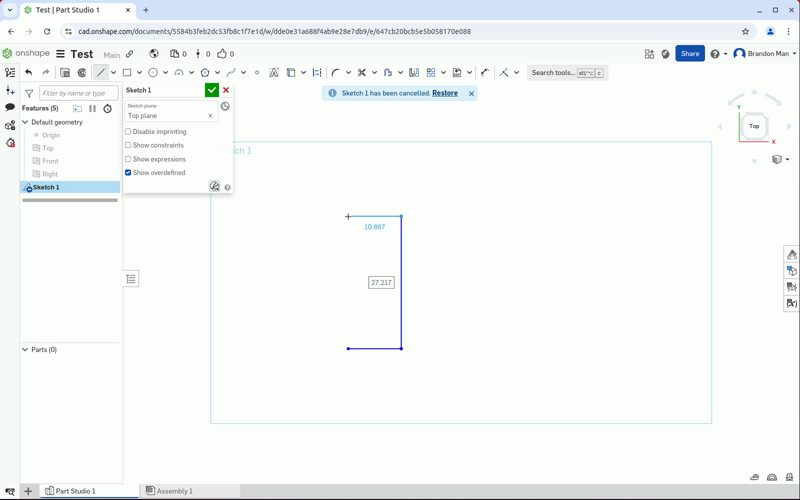
key_up(shift)
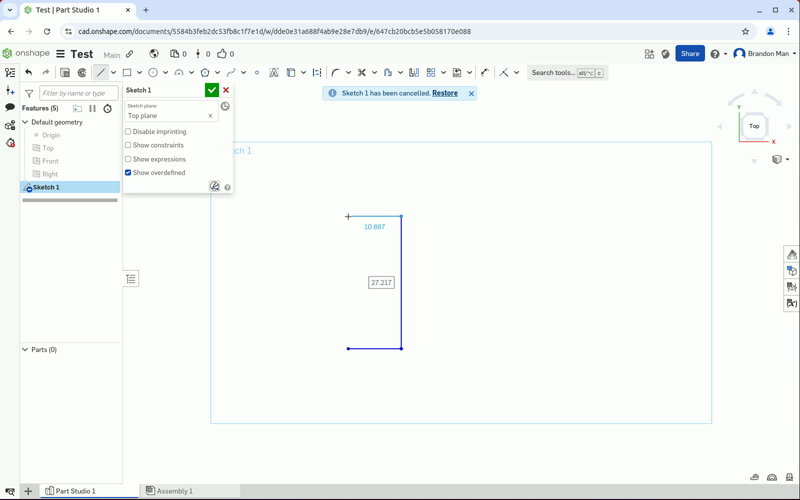
key_down(shift)
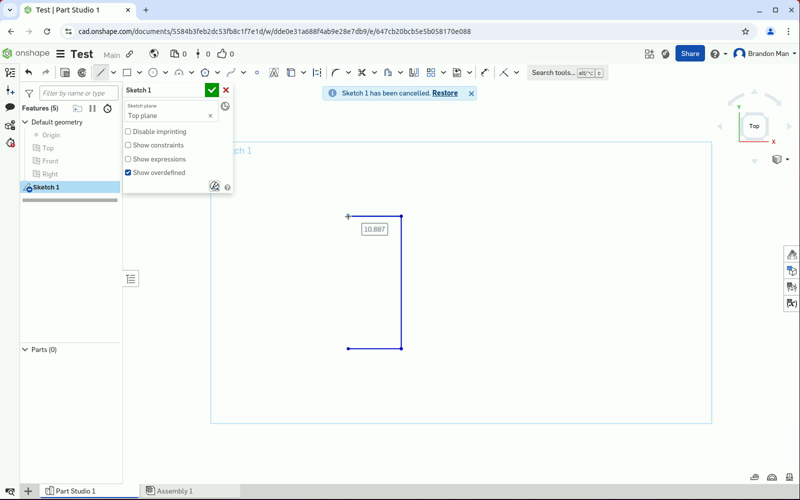
mouse_move(348, 348)
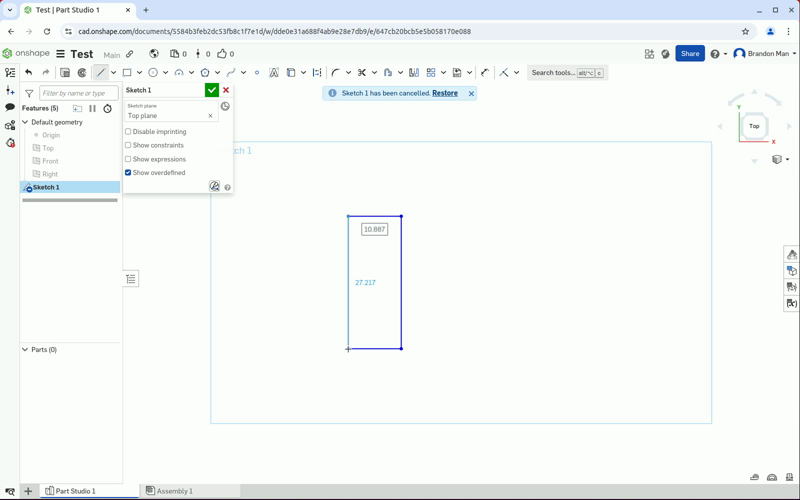
key_up(shift)
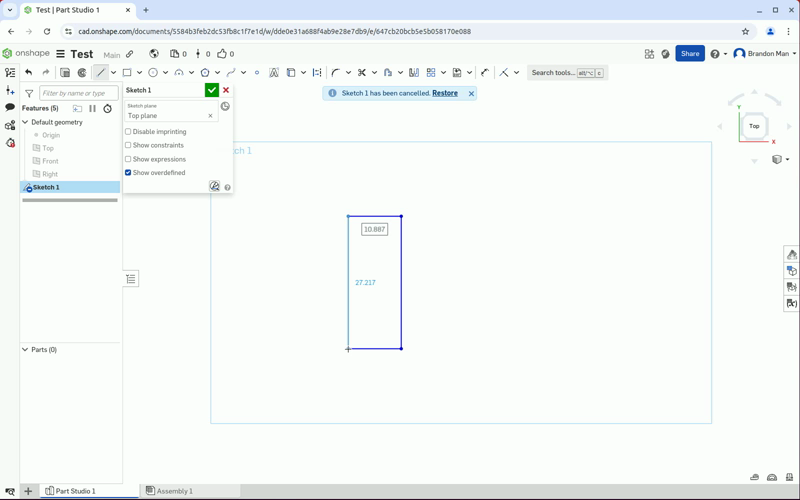
click(348, 348)
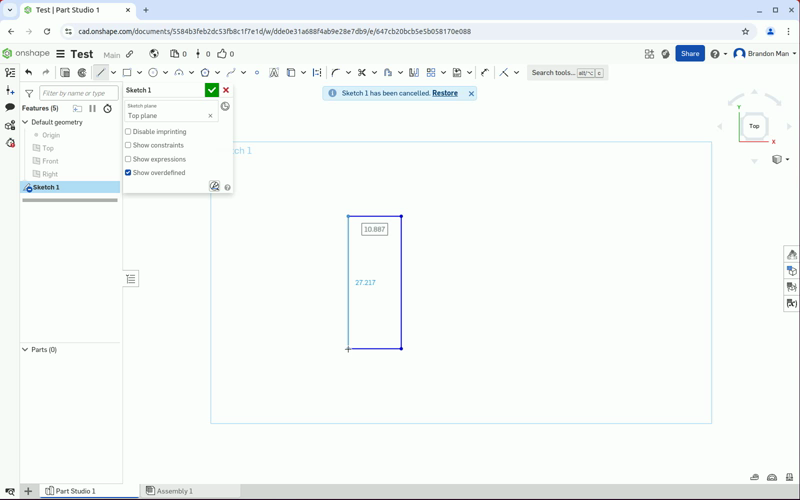
key(esc)
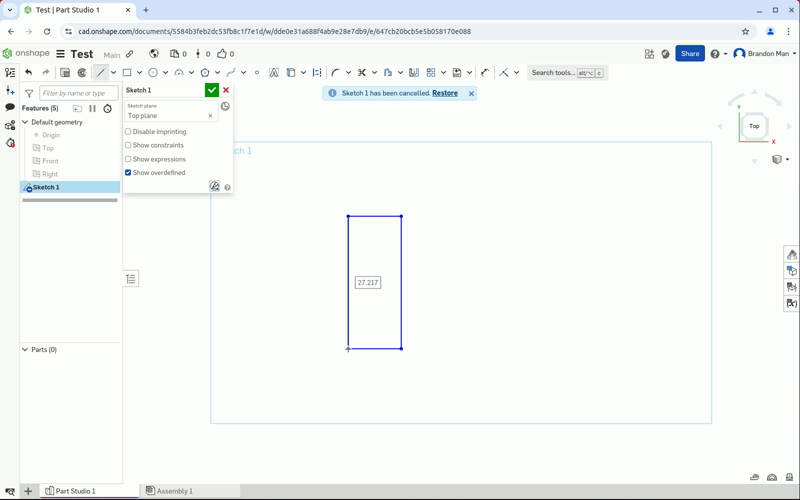
mouse_move(357, 236)
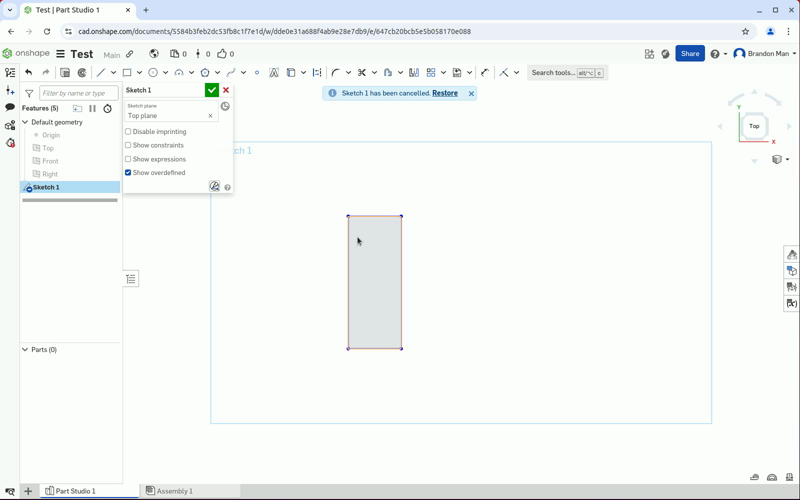
click(357, 236)
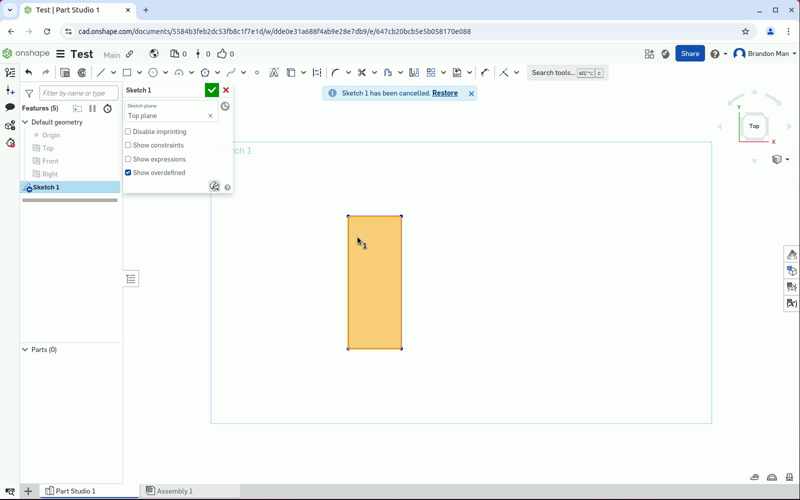
mouse_move(73, 352)
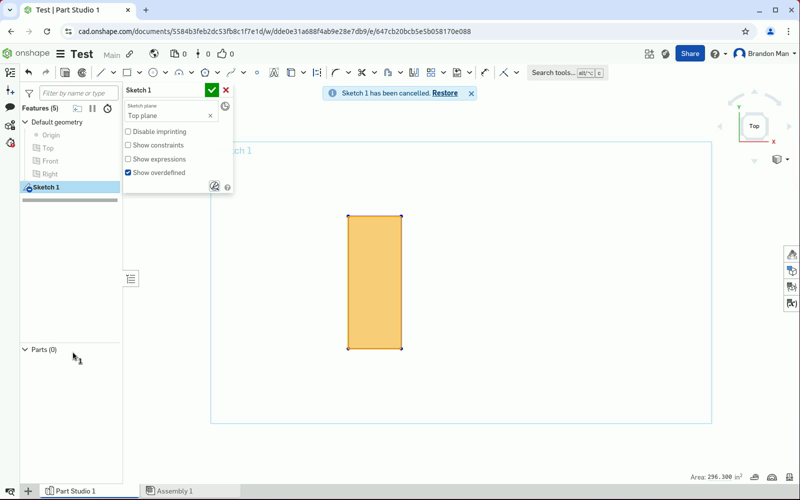
key(shift+y)
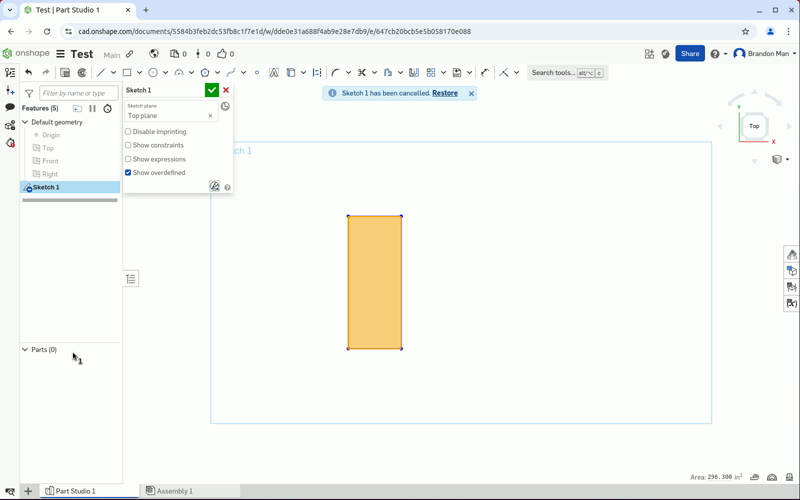
key(shift+e)
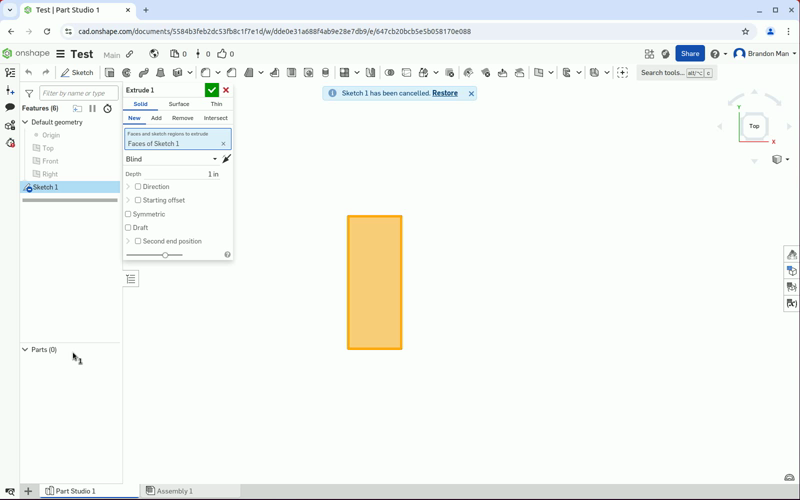
mouse_move(143, 106)
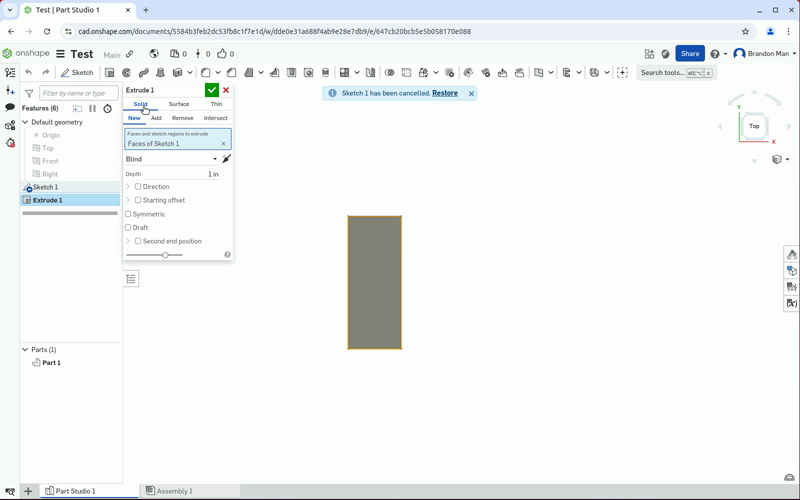
click(143, 106)
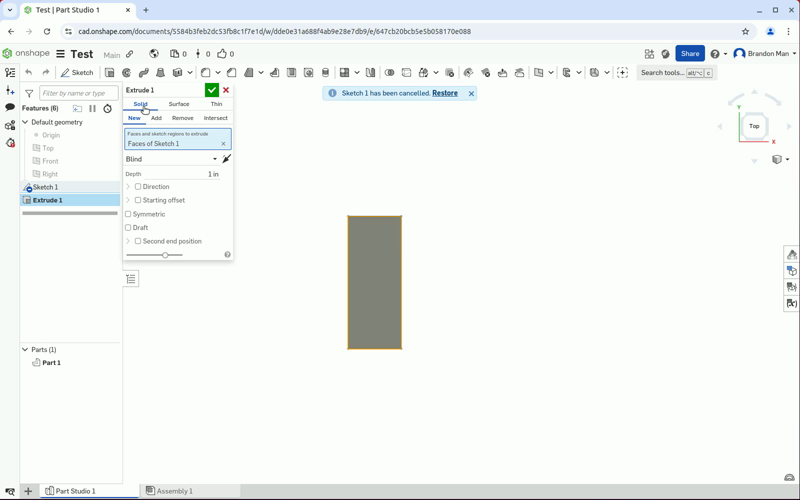
mouse_move(137, 120)
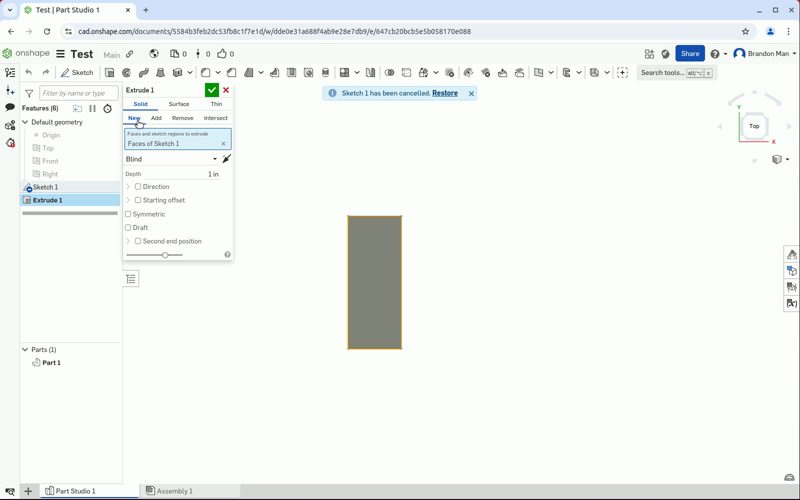
click(137, 120)
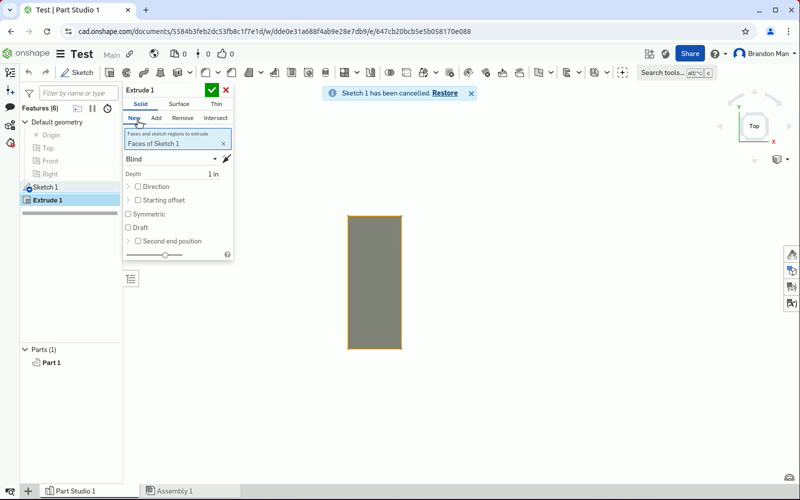
key(tab, 4)
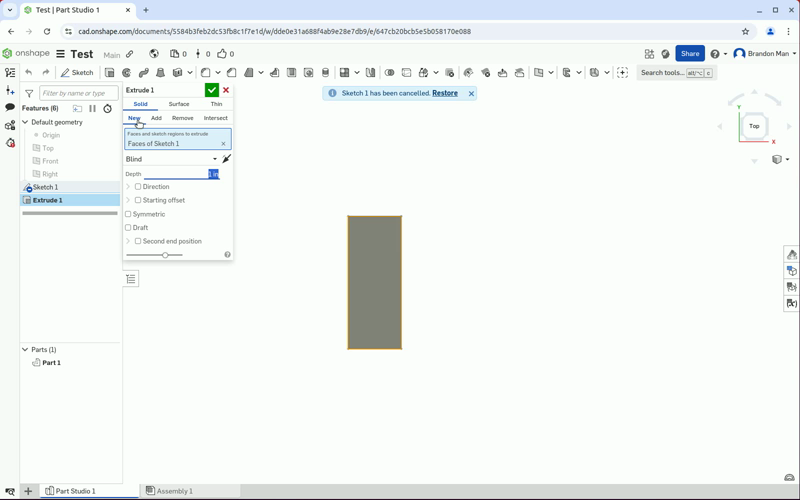
text(0.963)
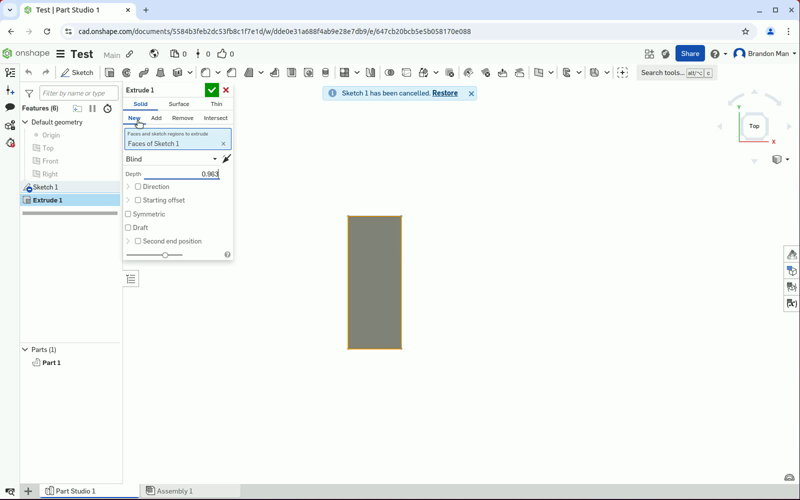
key(enter)
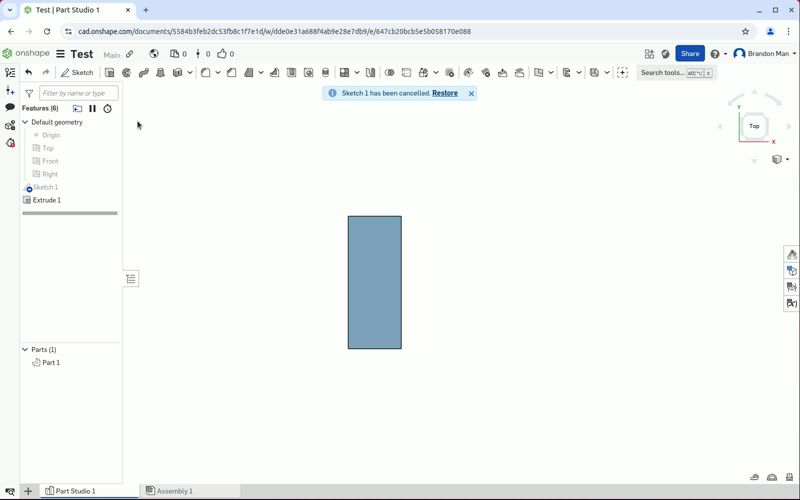
key(shift+h)
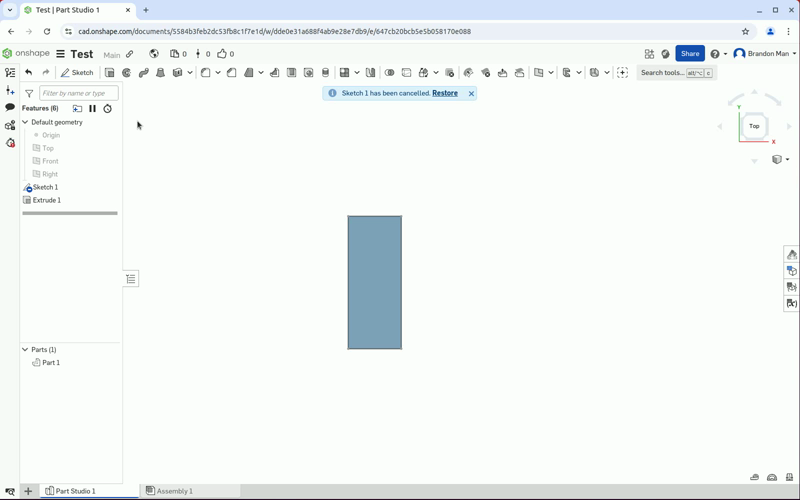
key(shift+h)
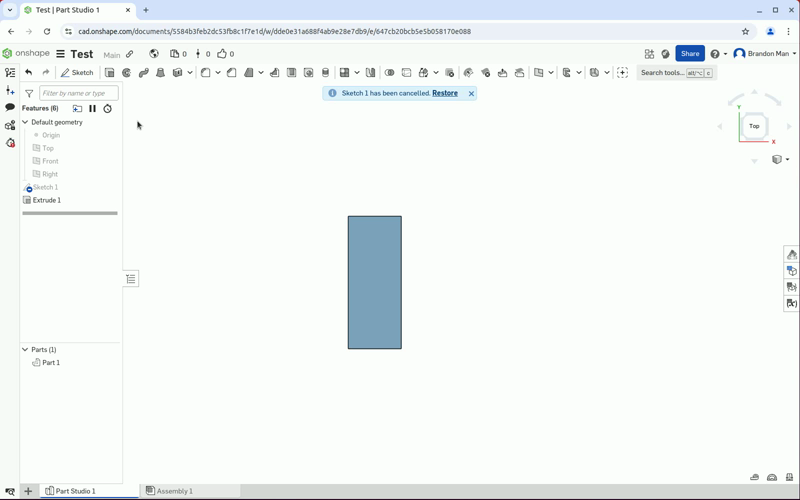
mouse_move(73, 189)
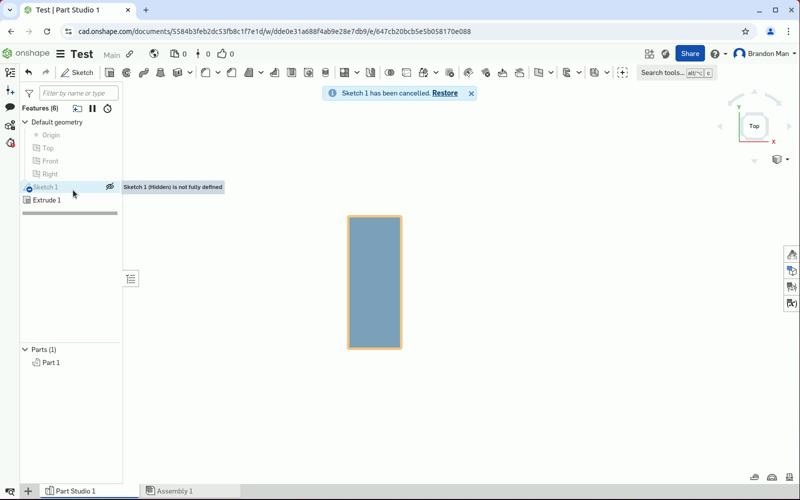
click(73, 189)
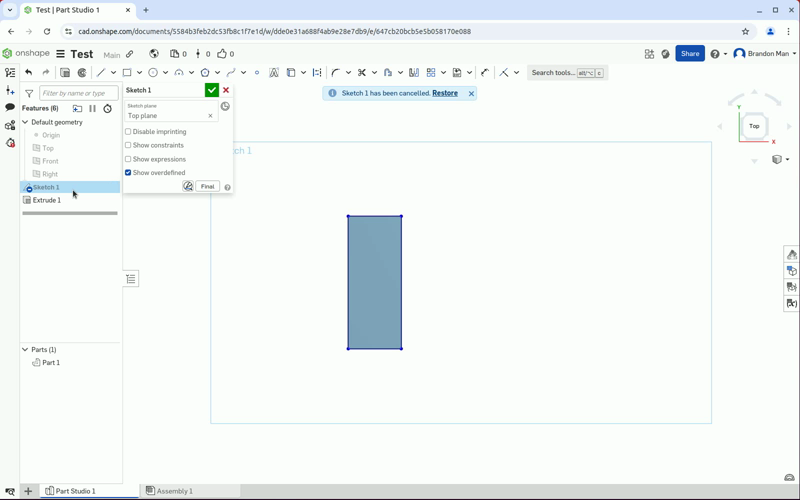
mouse_move(229, 92)
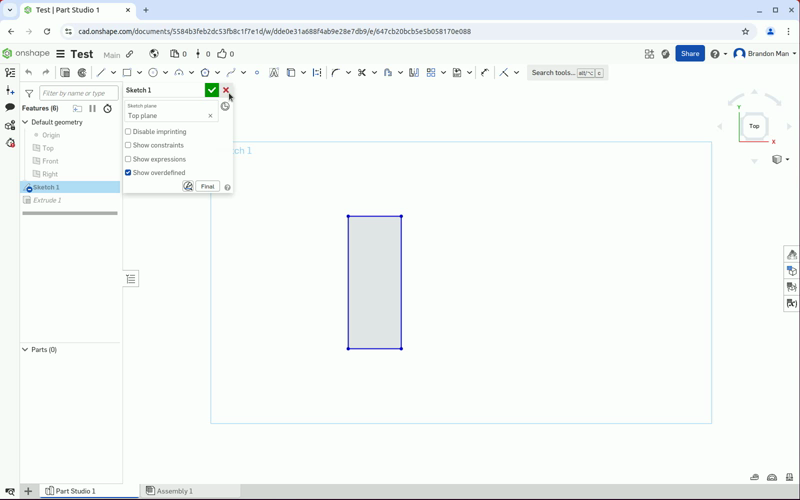
click(229, 92)
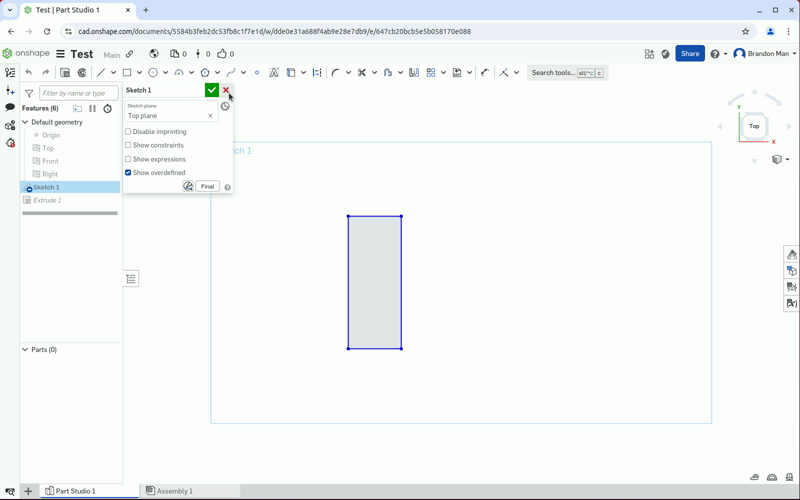
key(shift+s)
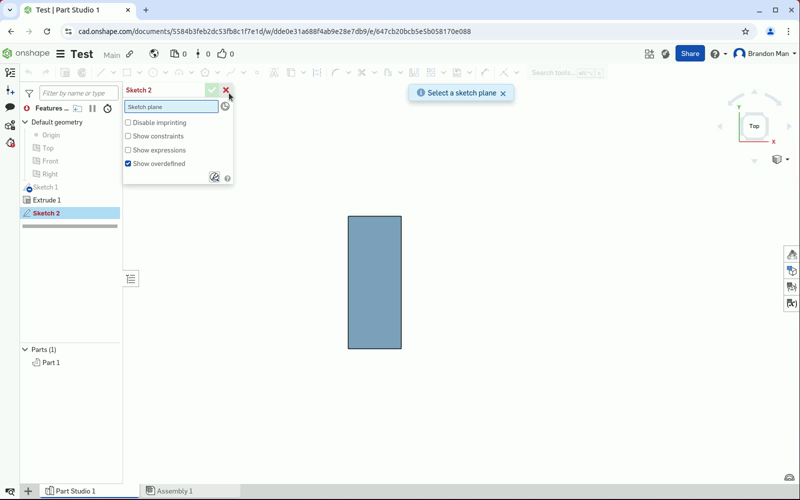
mouse_move(73, 150)
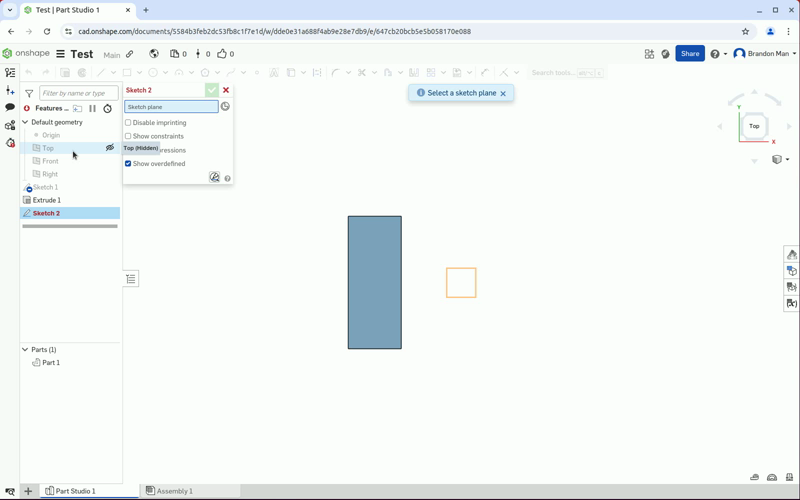
click(73, 150)
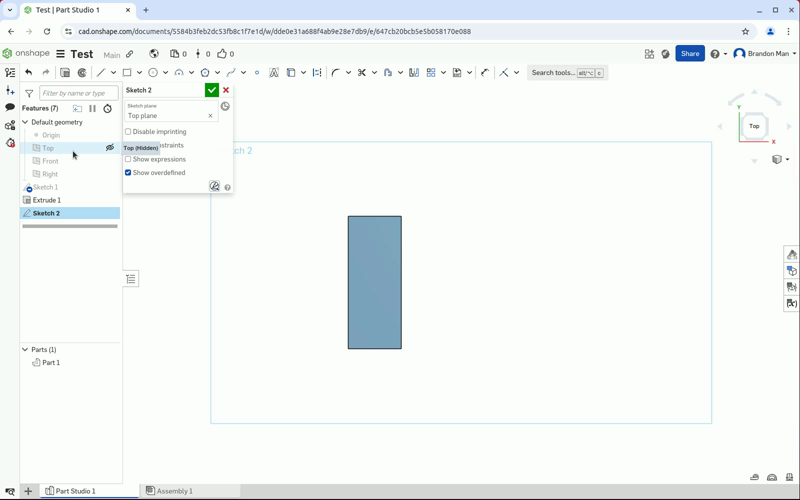
mouse_move(73, 352)
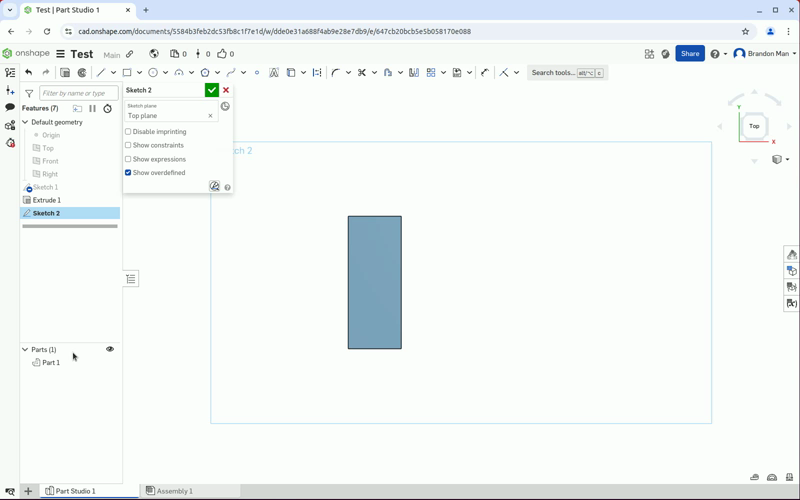
key(y)
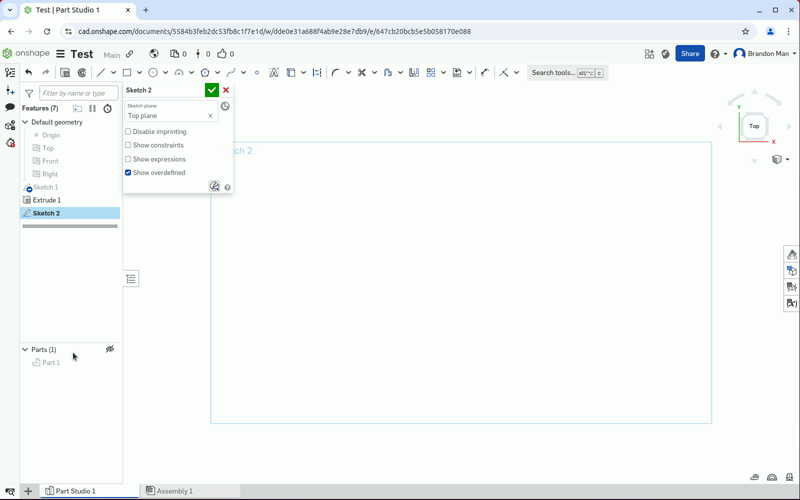
key(l)
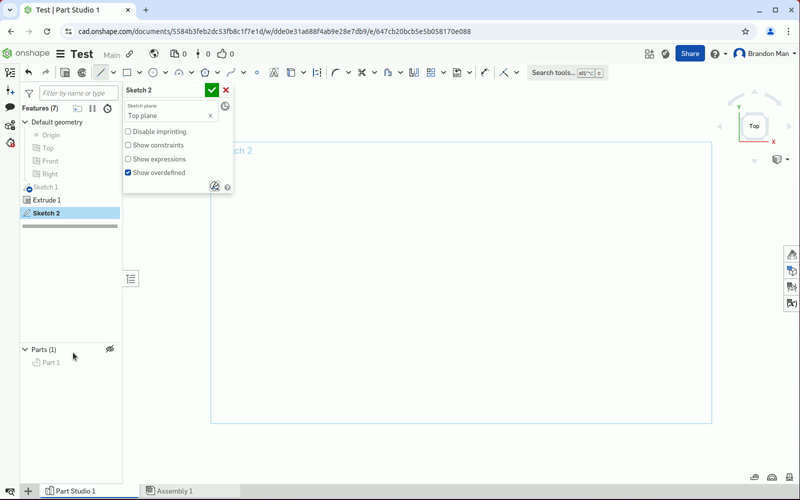
key_down(shift)
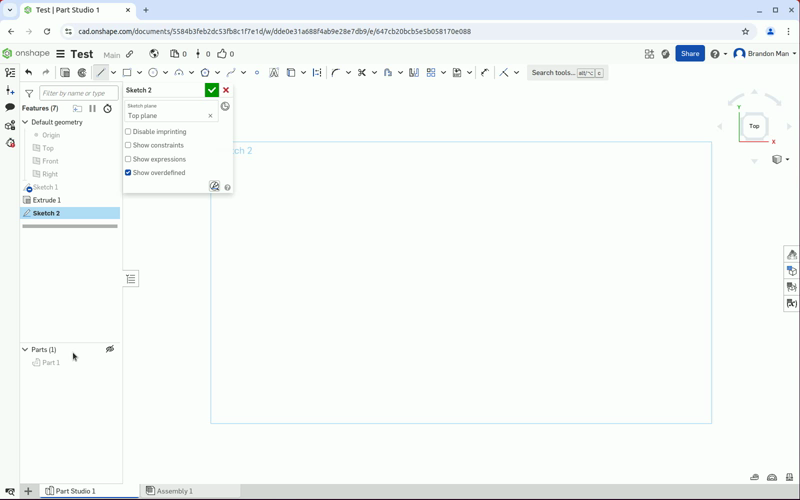
mouse_move(433, 348)
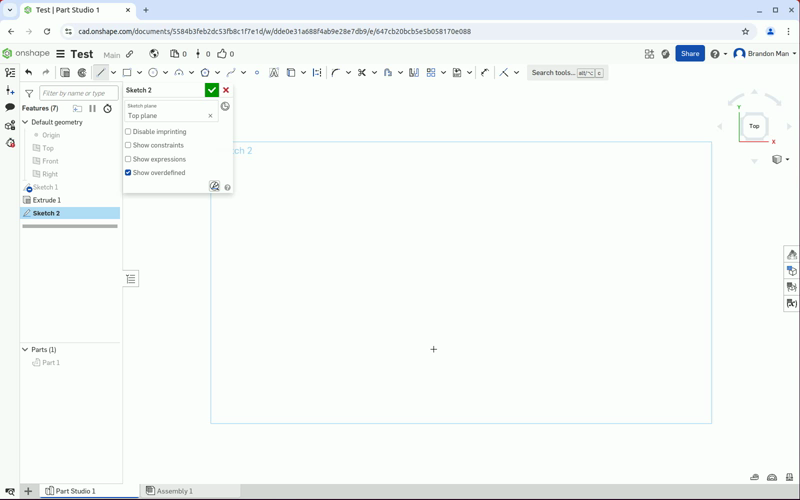
click(433, 348)
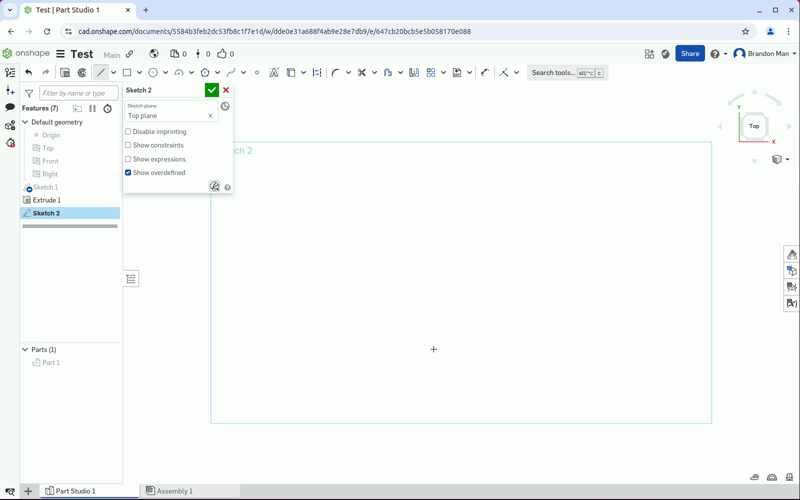
key_up(shift)
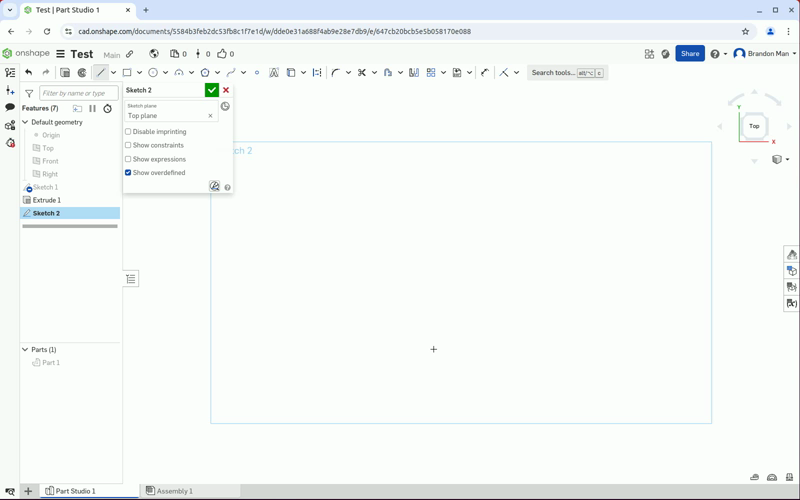
key_down(shift)
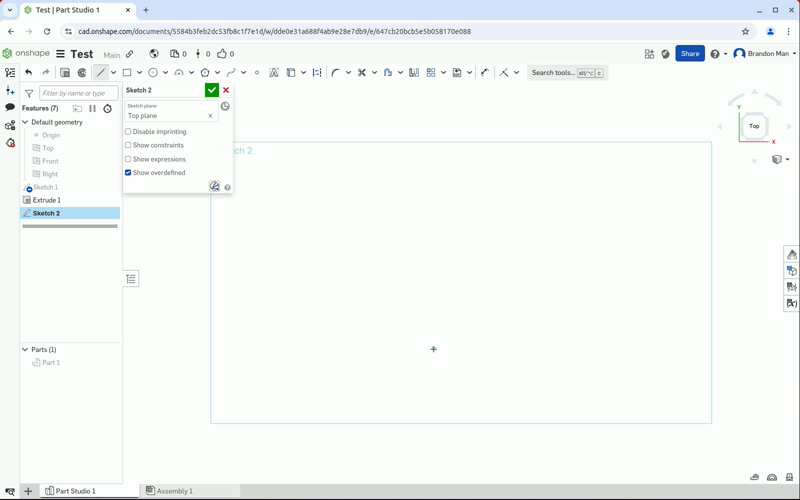
mouse_move(463, 348)
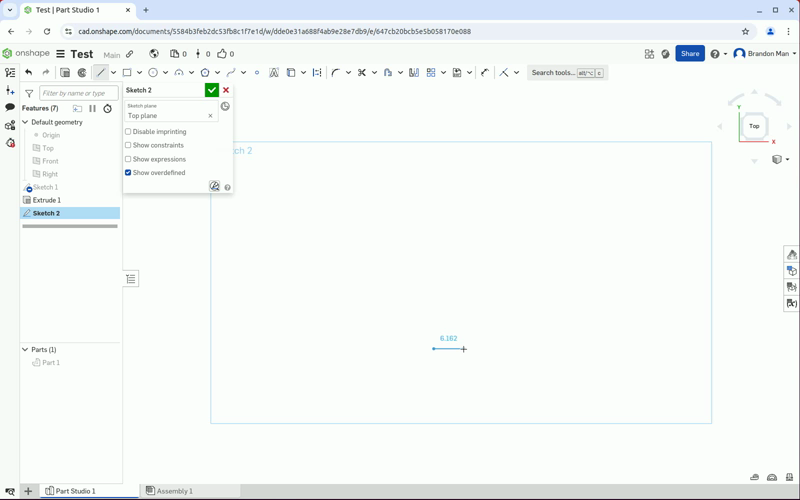
mouse_move(486, 348)
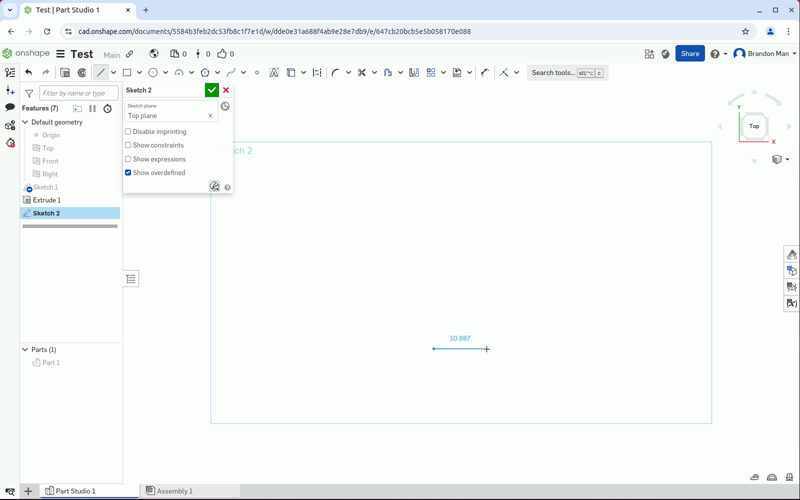
click(486, 348)
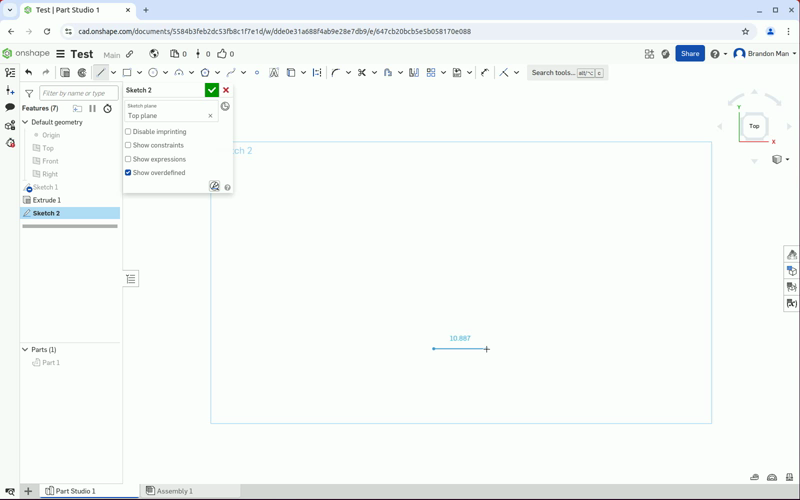
key_up(shift)
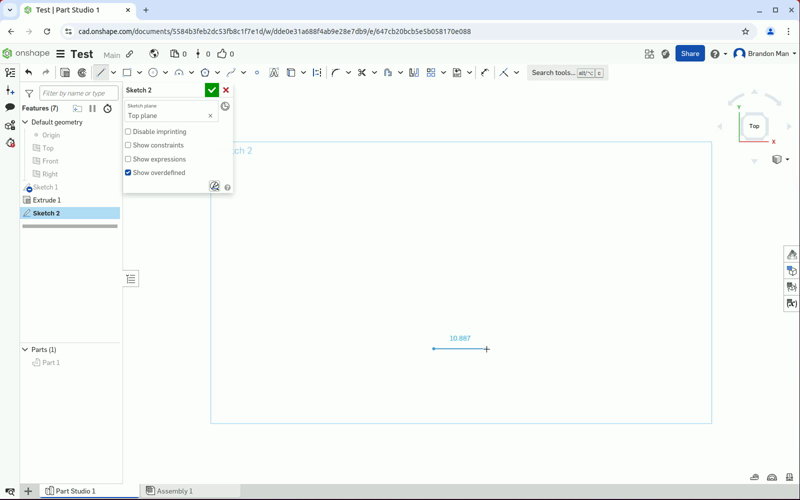
key_down(shift)
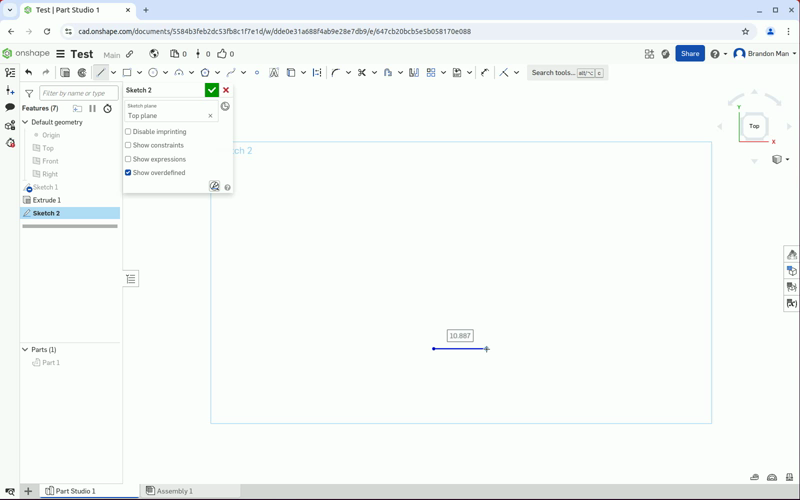
mouse_move(486, 216)
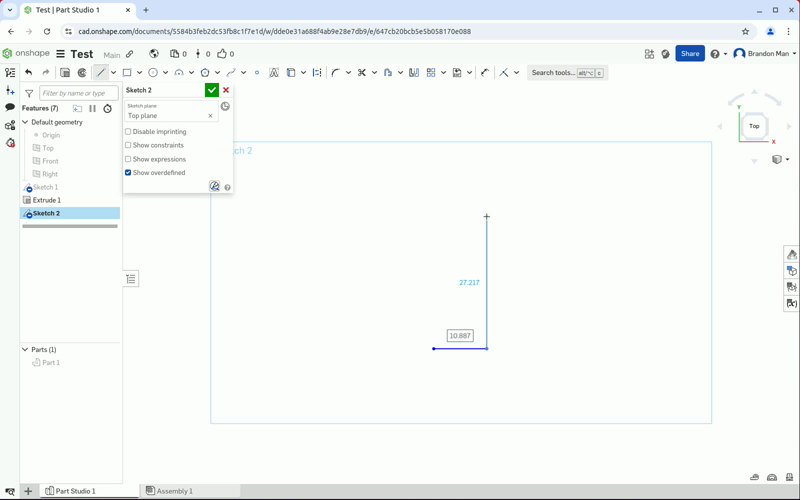
click(486, 216)
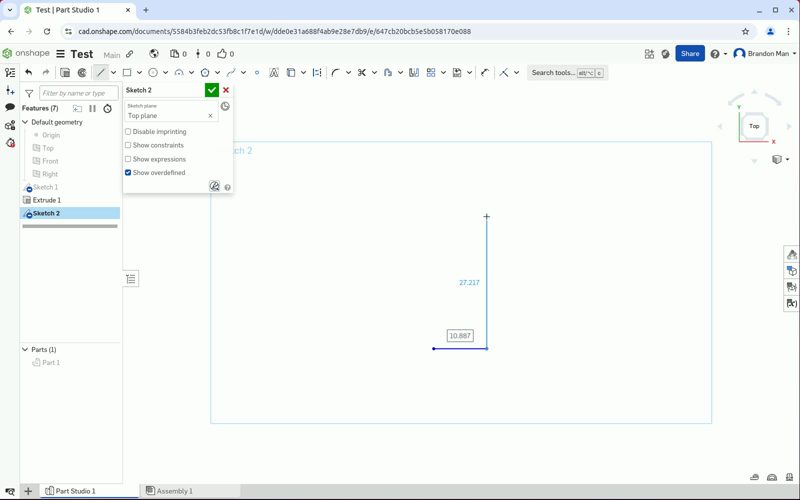
key_up(shift)
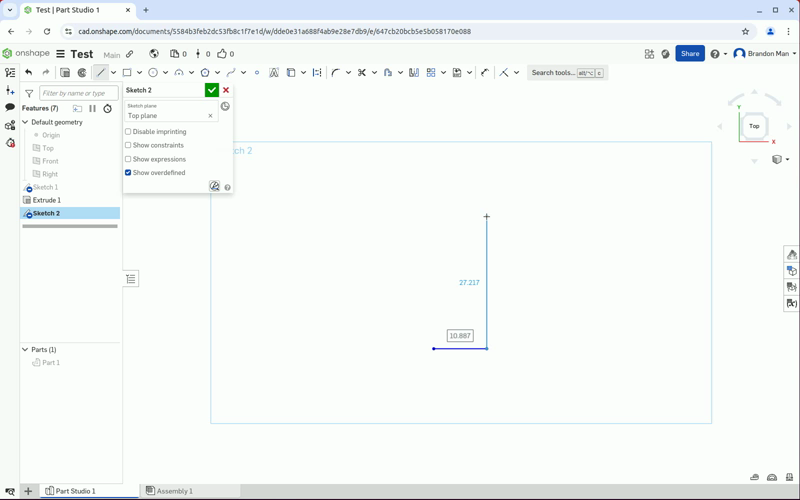
key_down(shift)
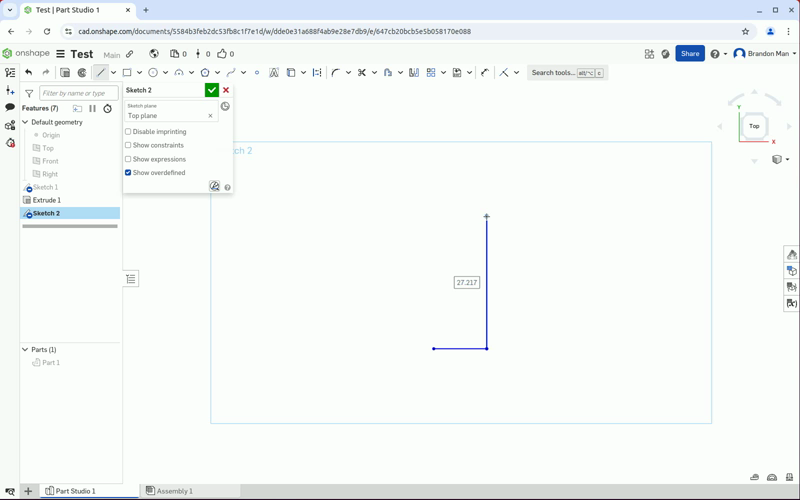
mouse_move(516, 216)
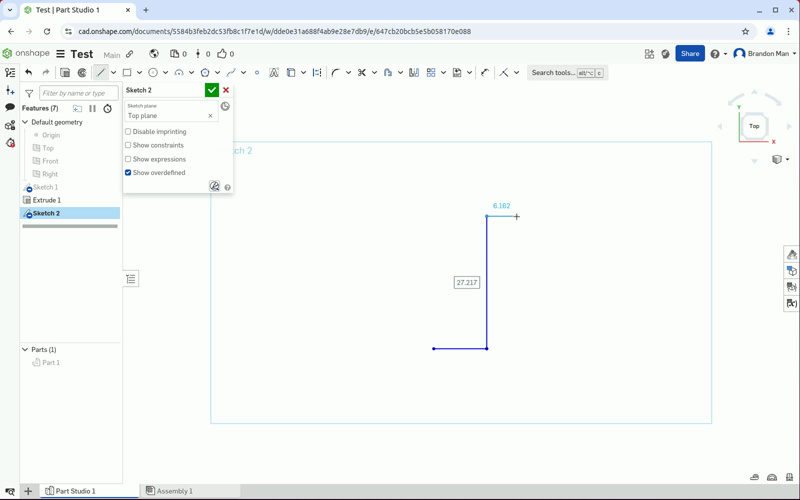
mouse_move(433, 216)
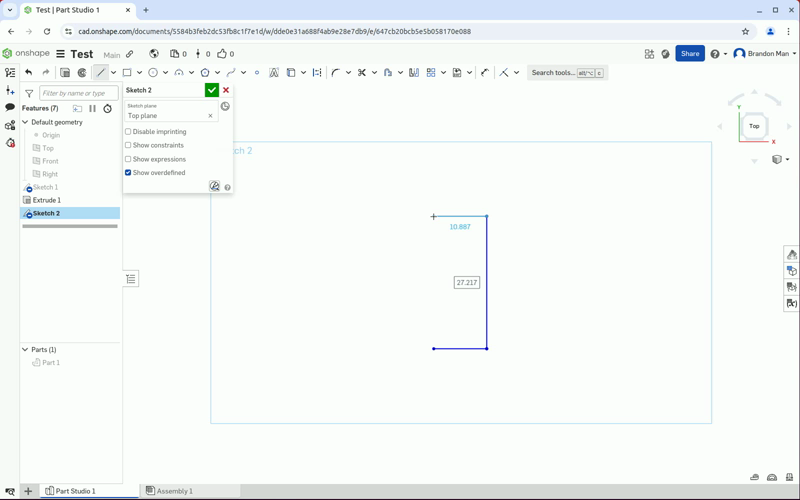
click(433, 216)
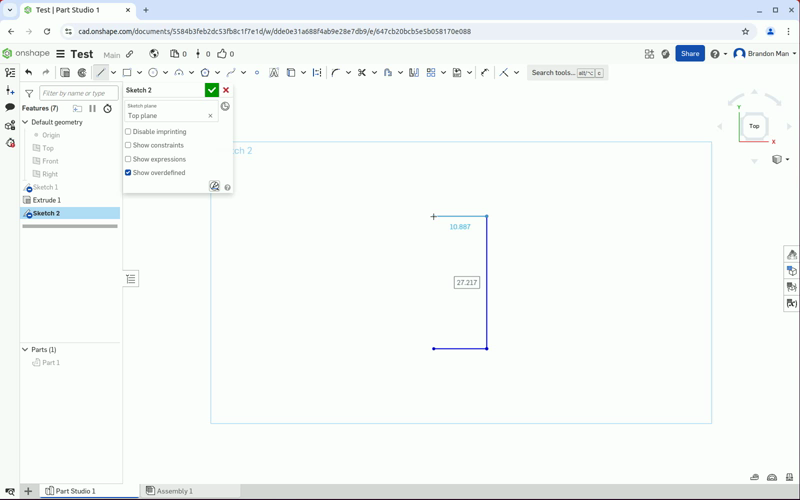
key_up(shift)
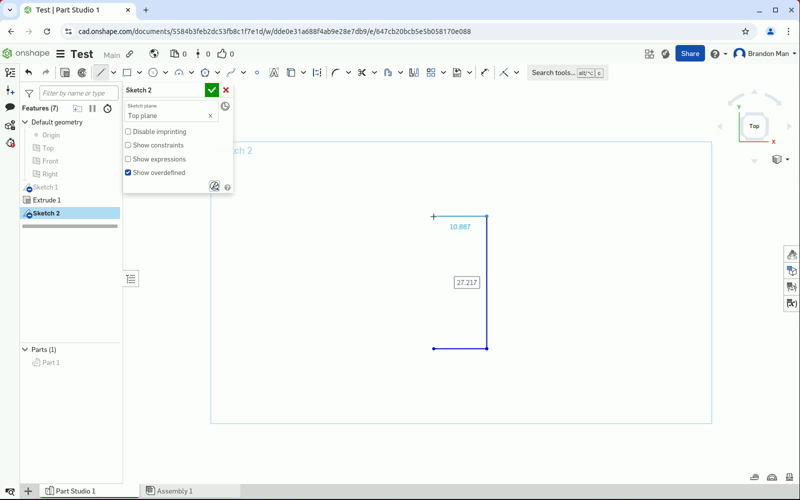
key_down(shift)
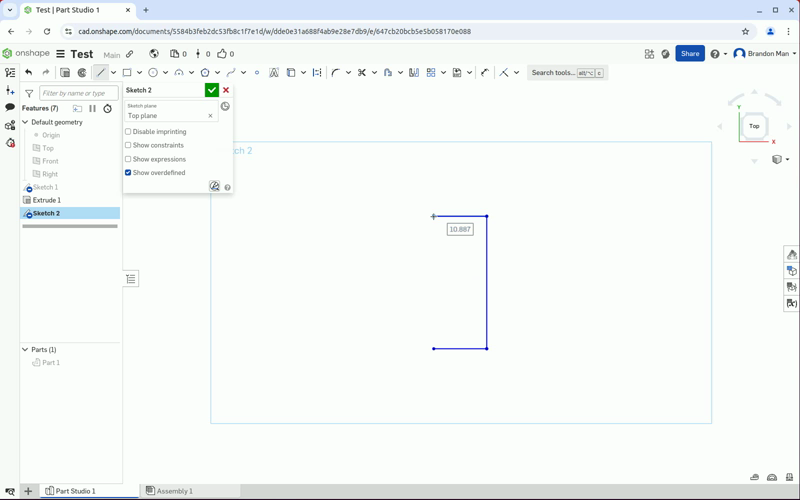
mouse_move(433, 348)
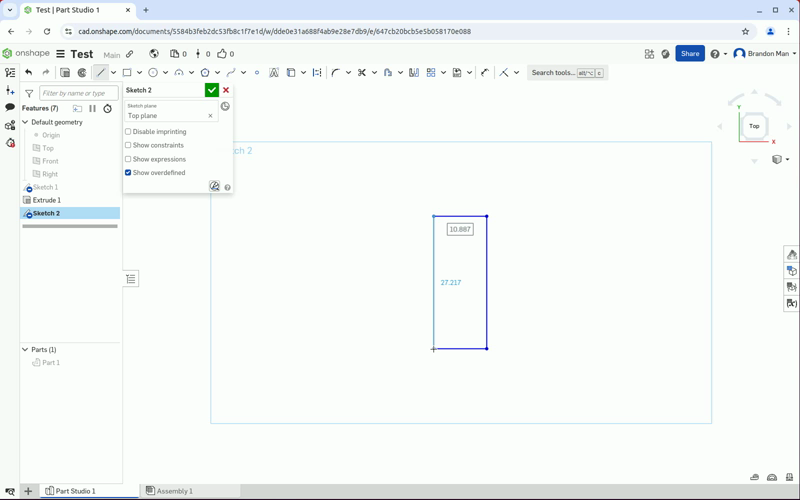
key_up(shift)
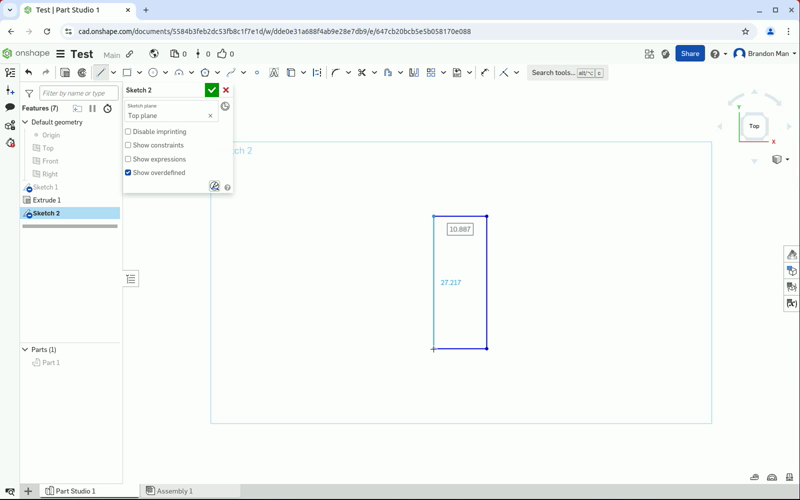
click(433, 348)
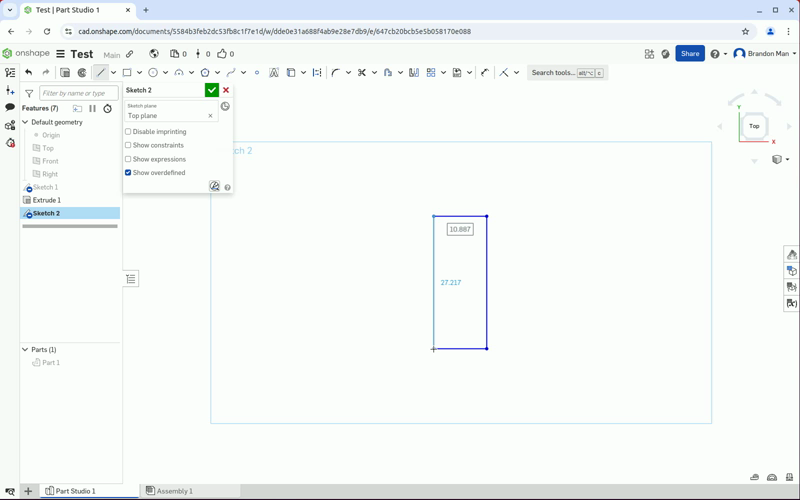
key(esc)
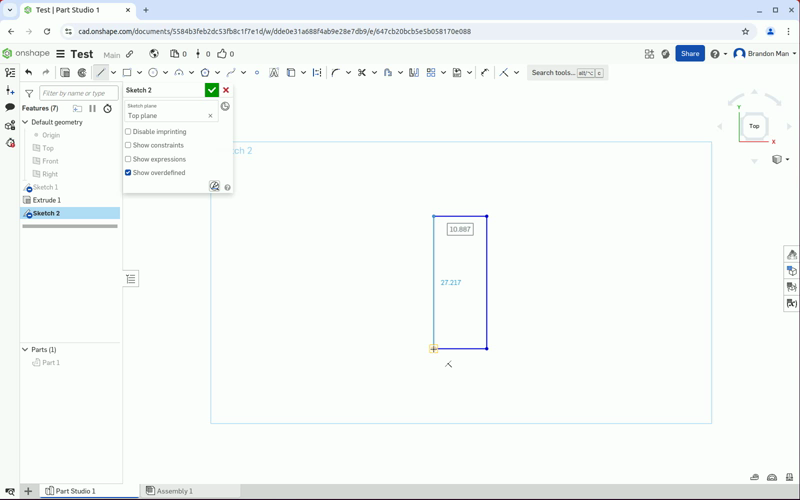
mouse_move(461, 245)
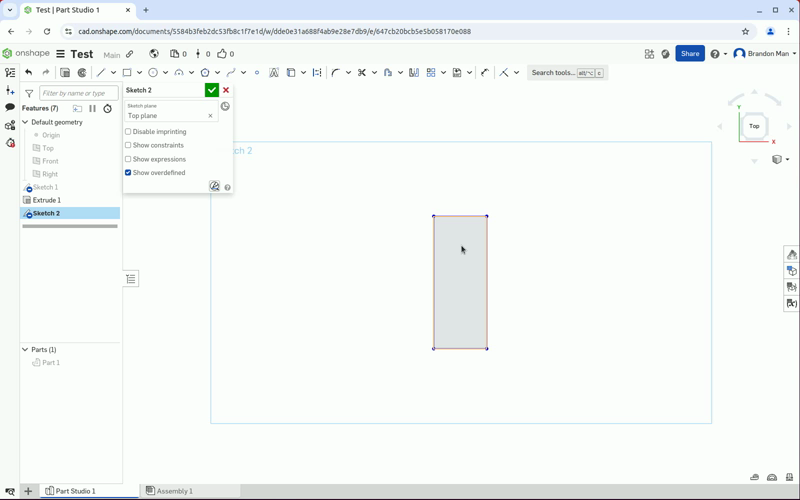
click(461, 245)
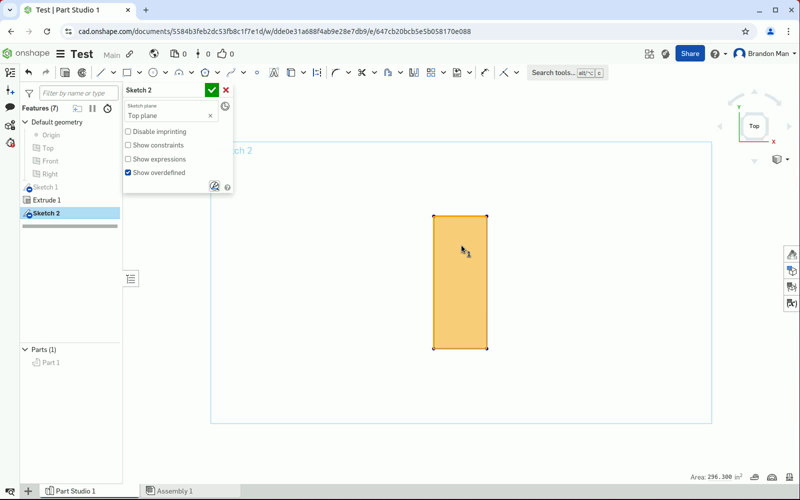
mouse_move(73, 352)
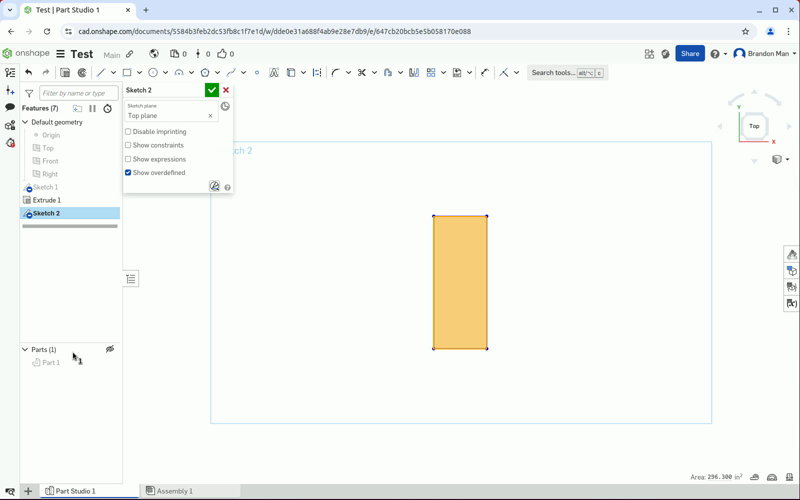
key(shift+y)
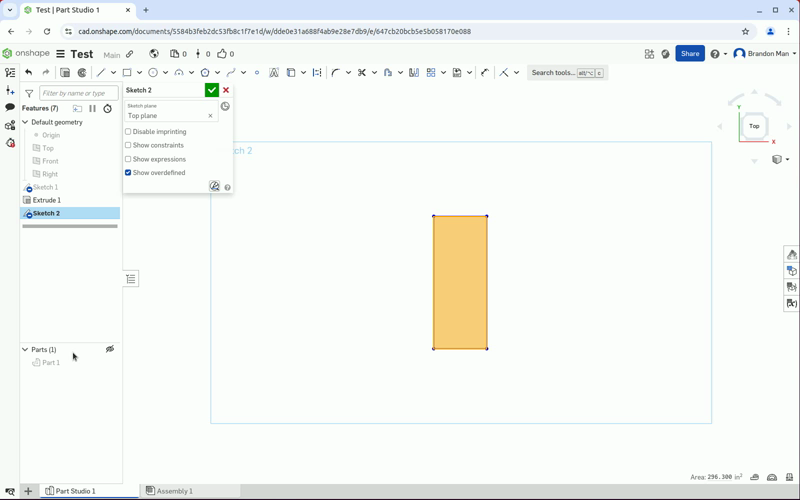
key(shift+e)
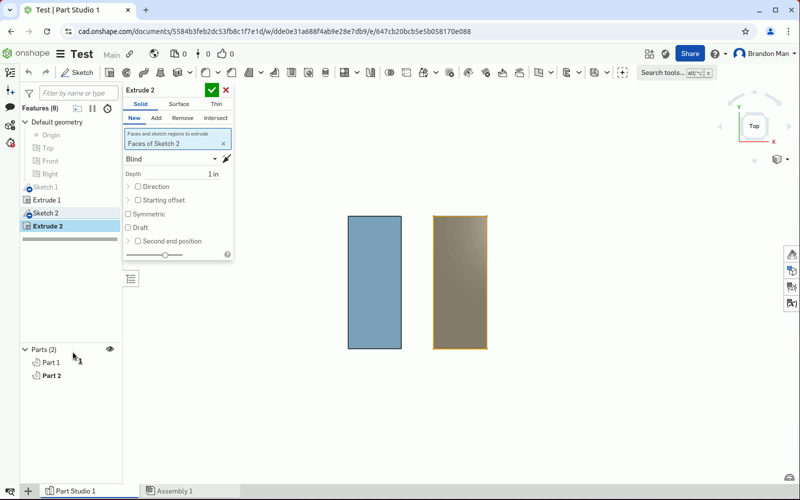
mouse_move(143, 106)
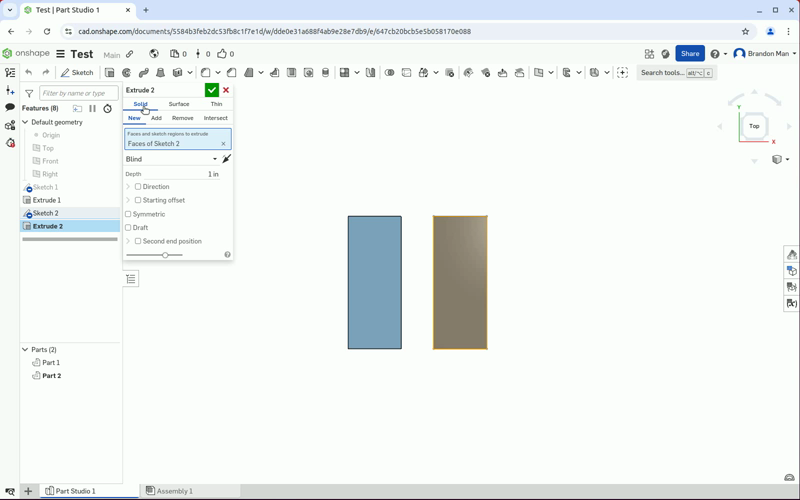
click(143, 106)
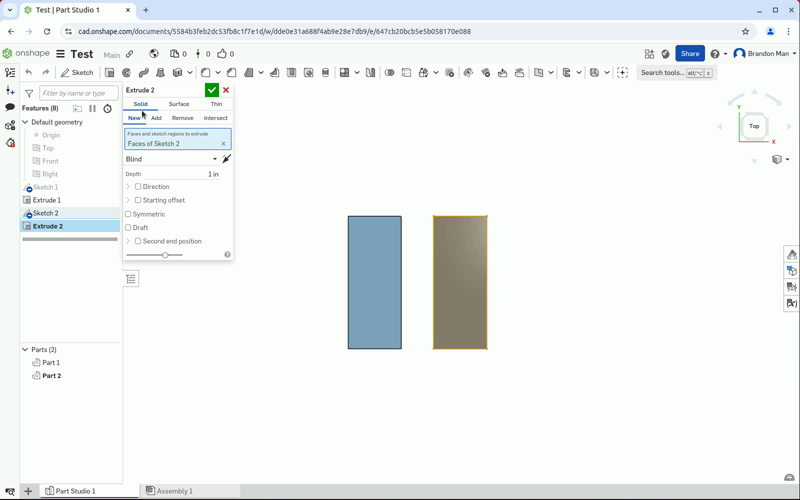
mouse_move(137, 120)
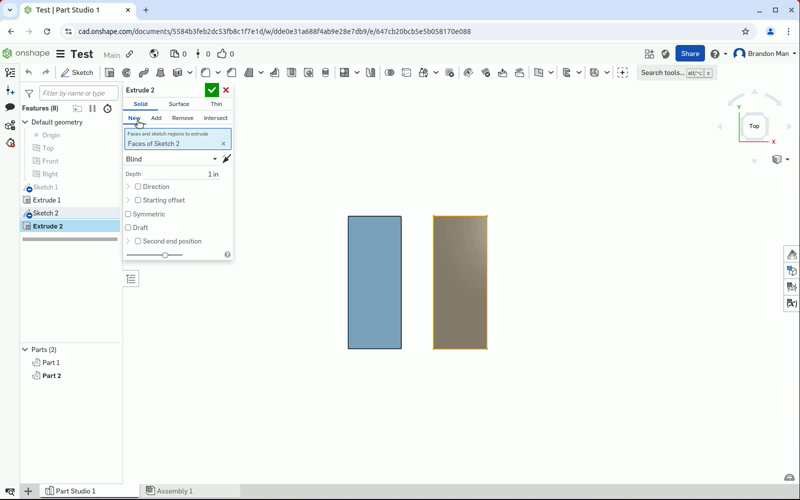
click(137, 120)
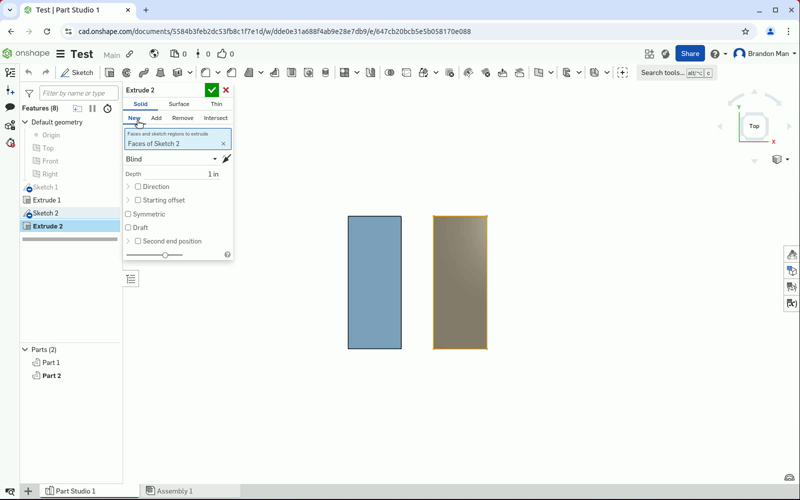
key(tab, 4)
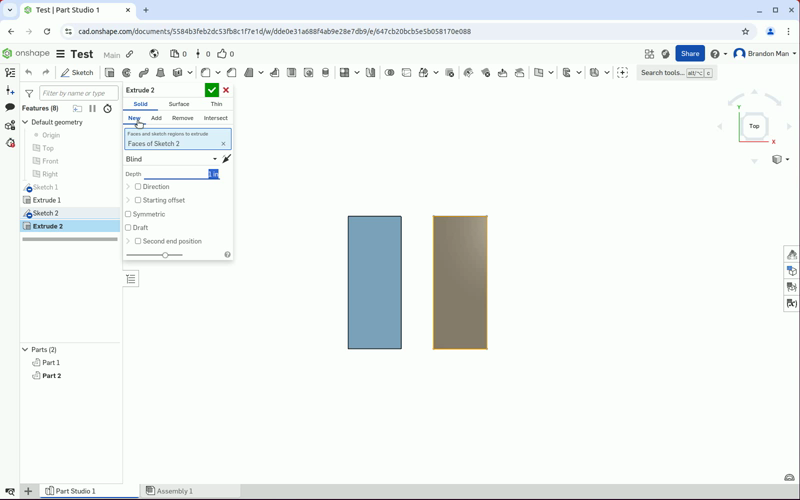
text(0.963)
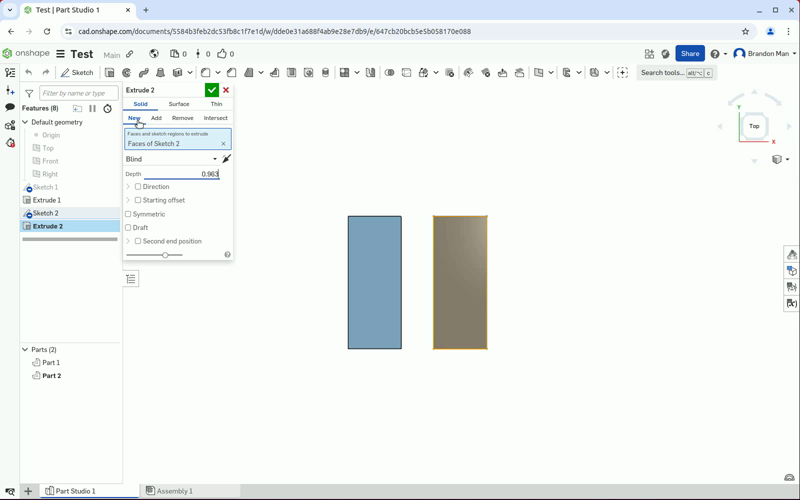
key(enter)
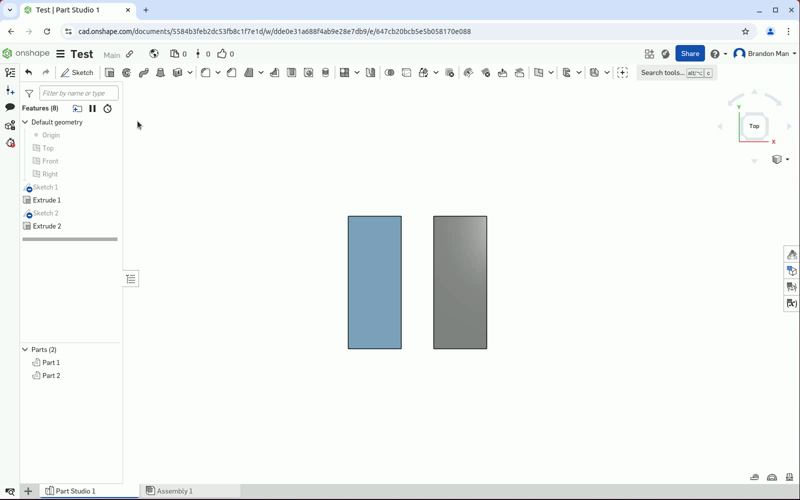
key(shift+h)
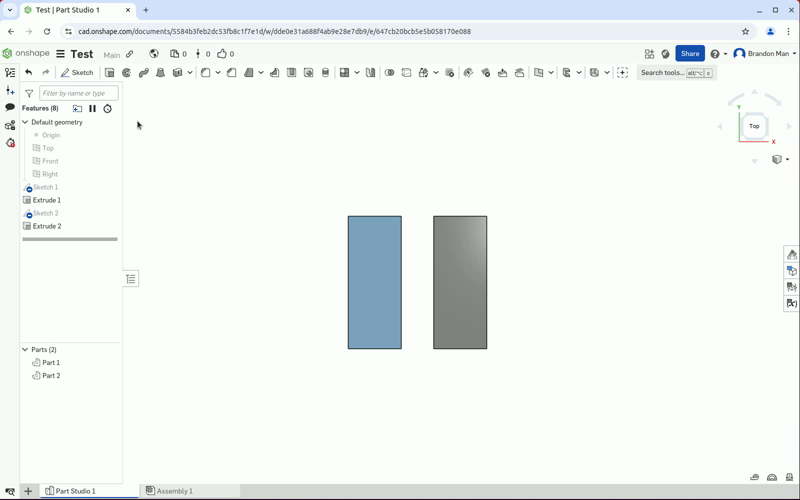
key(shift+h)
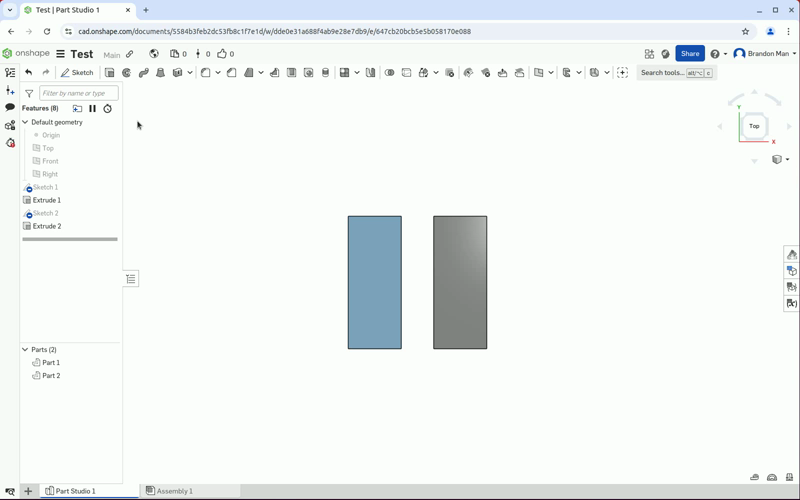
mouse_move(73, 189)
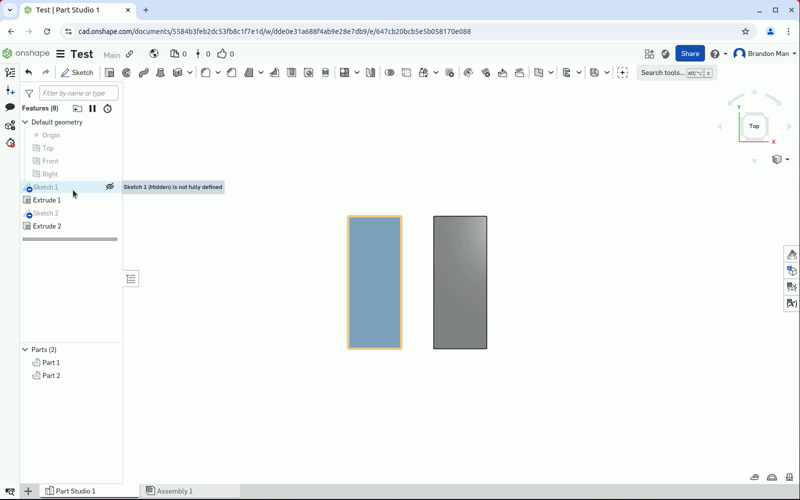
click(73, 189)
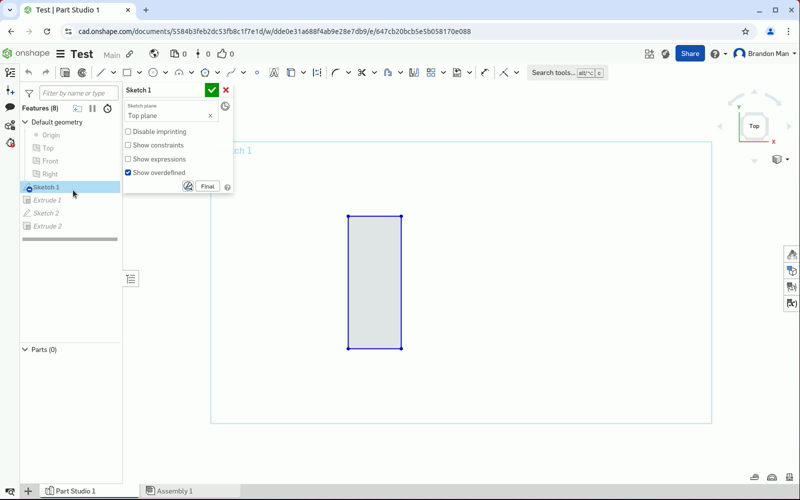
mouse_move(229, 92)
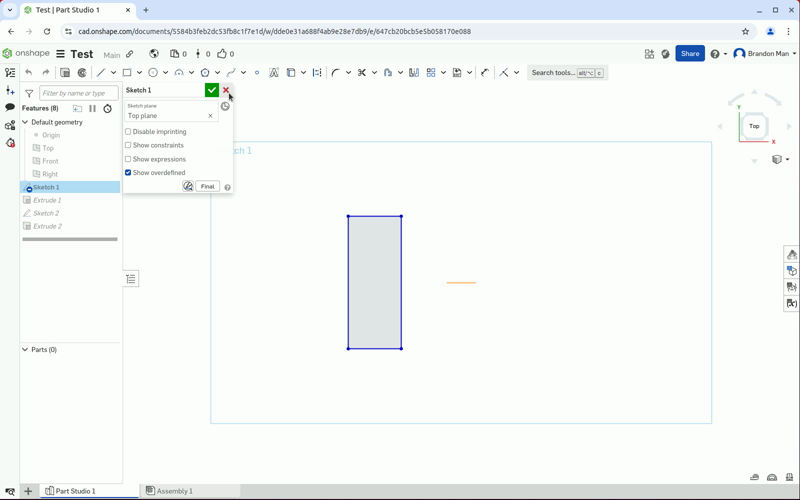
click(229, 92)
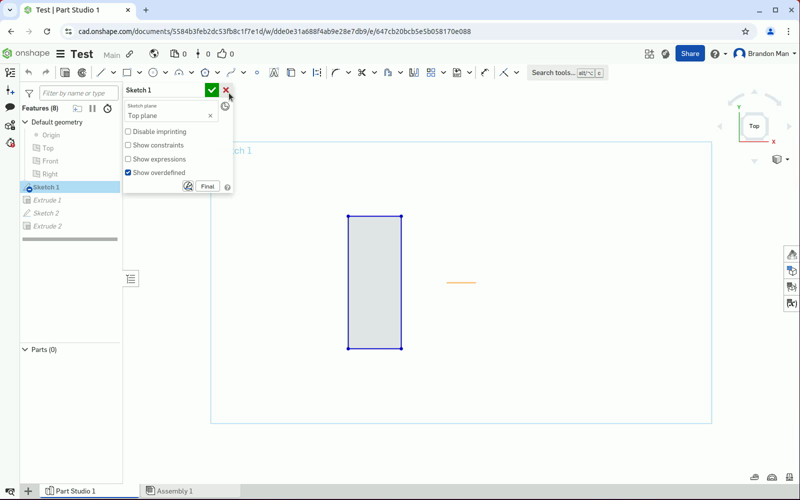
key(shift+s)
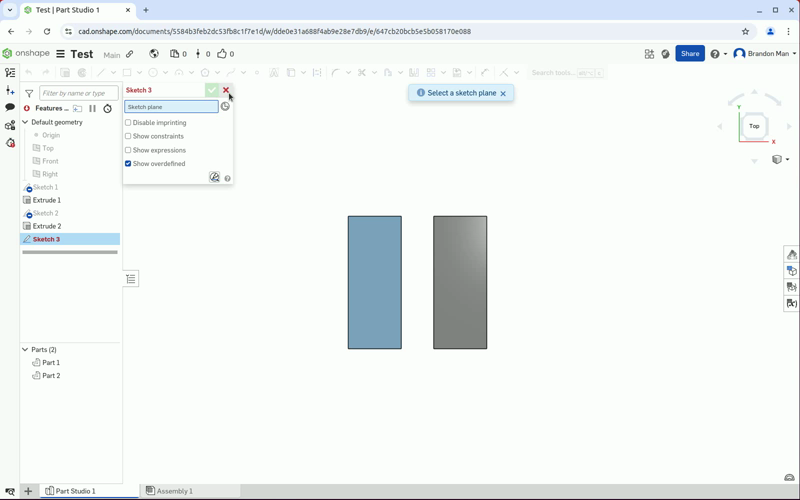
mouse_move(73, 150)
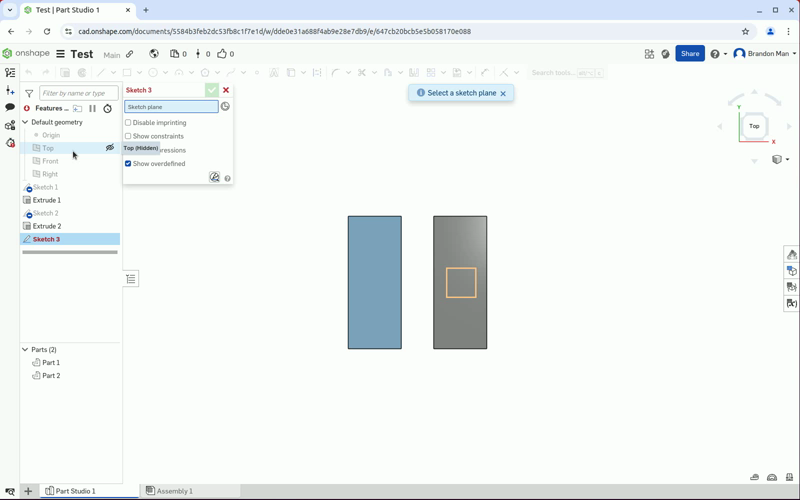
click(73, 150)
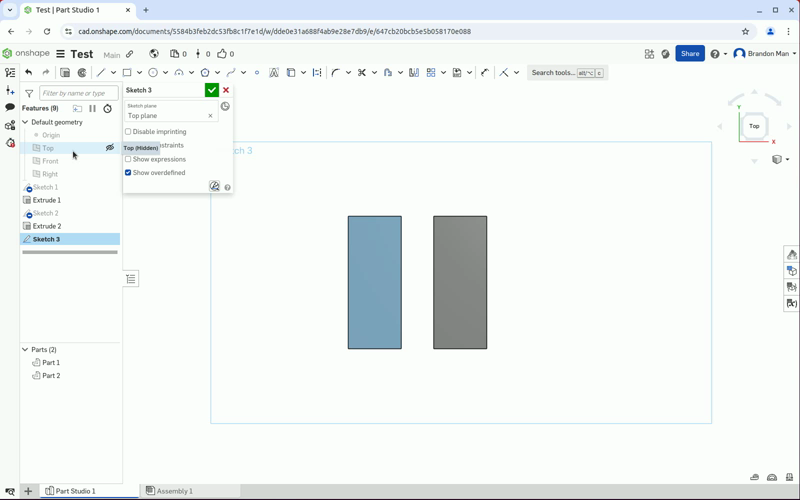
mouse_move(73, 352)
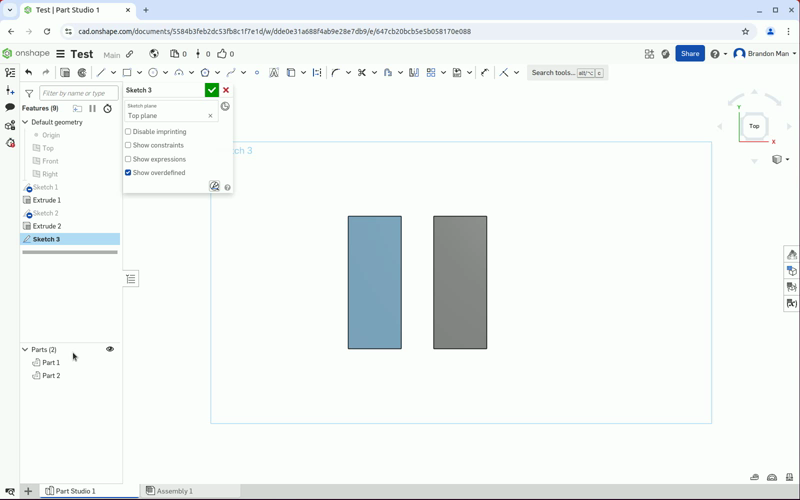
key(y)
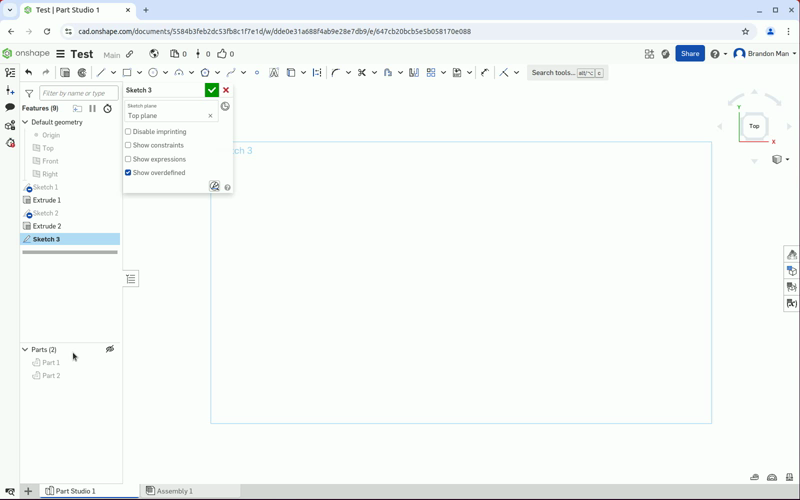
key(l)
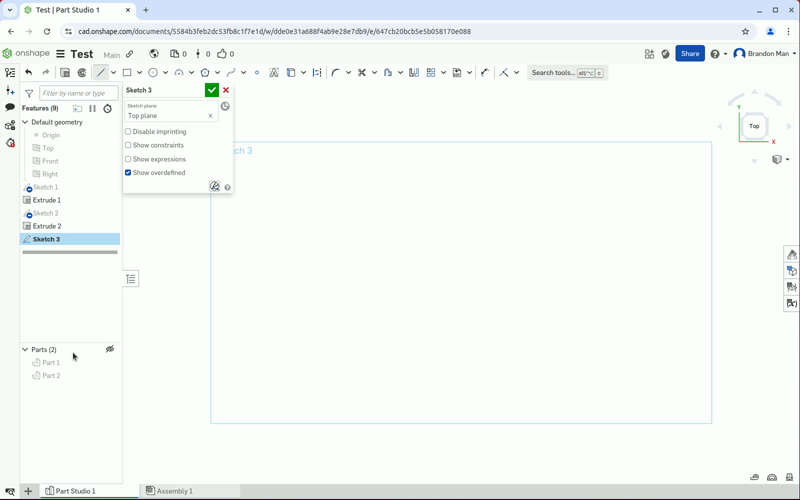
key_down(shift)
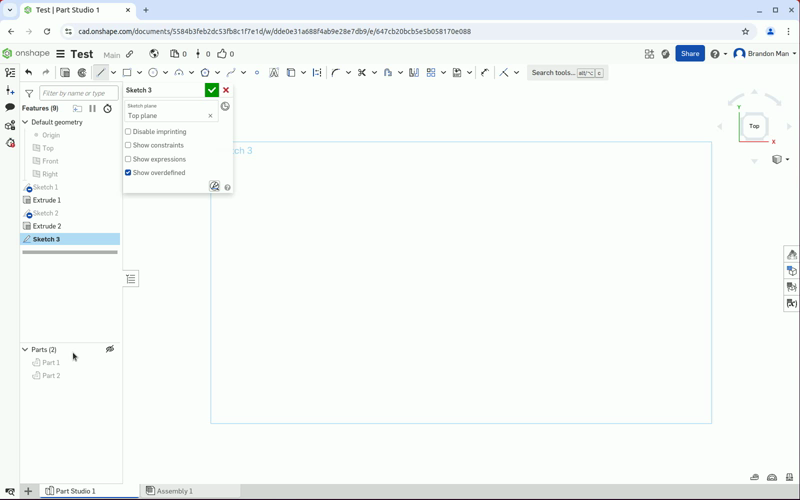
mouse_move(520, 348)
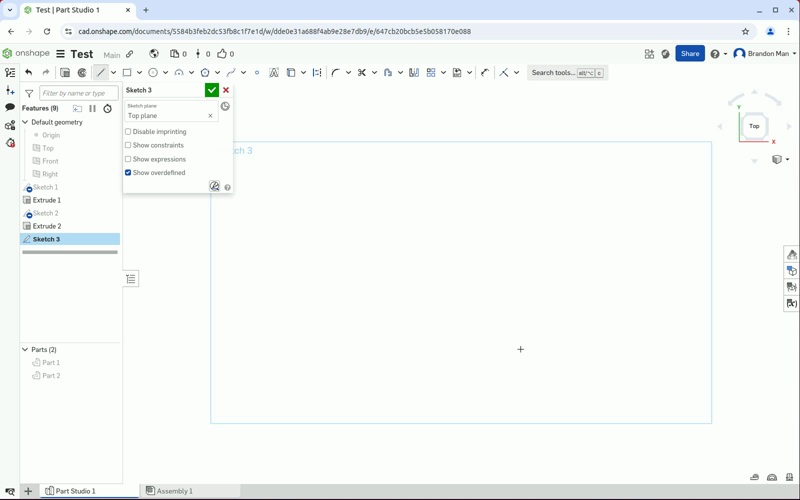
click(520, 348)
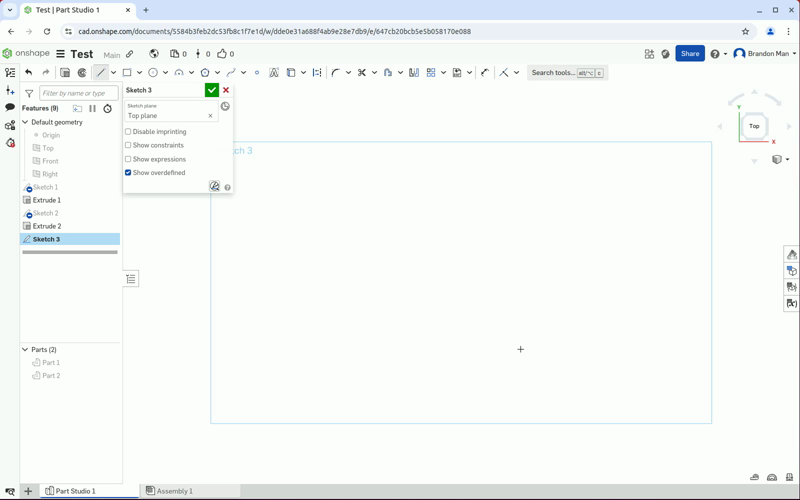
key_up(shift)
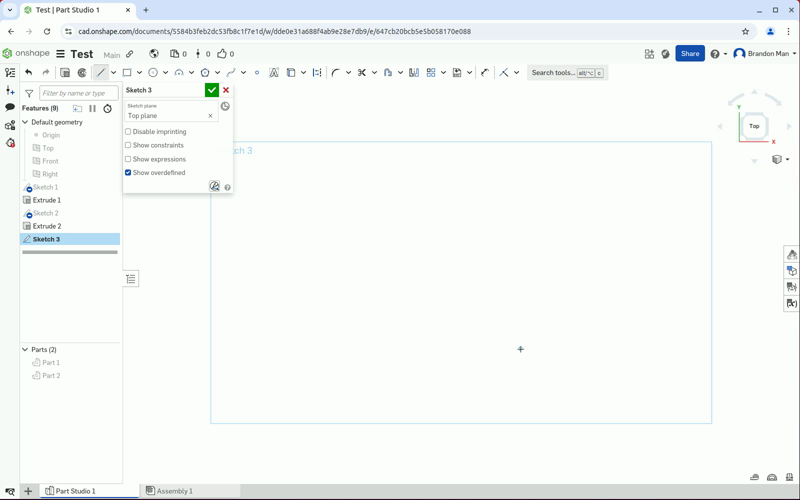
key_down(shift)
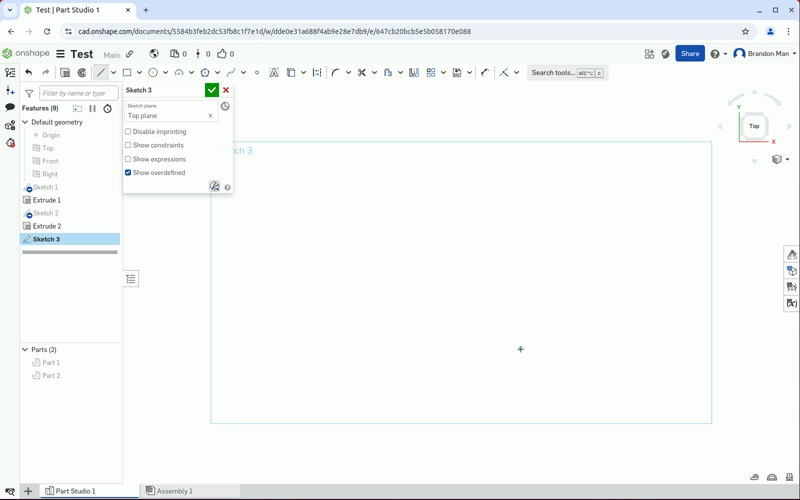
mouse_move(550, 348)
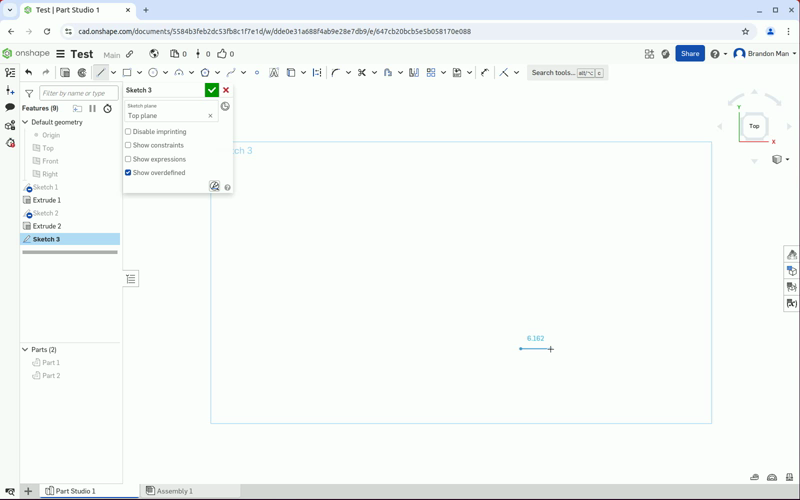
mouse_move(573, 348)
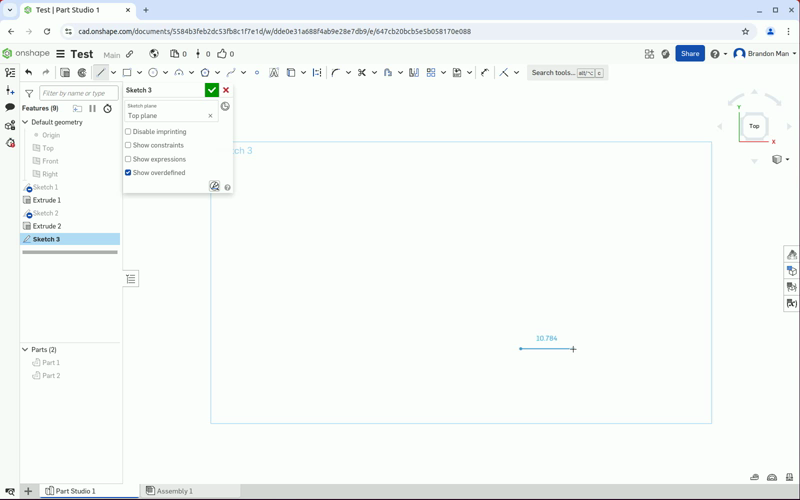
click(573, 348)
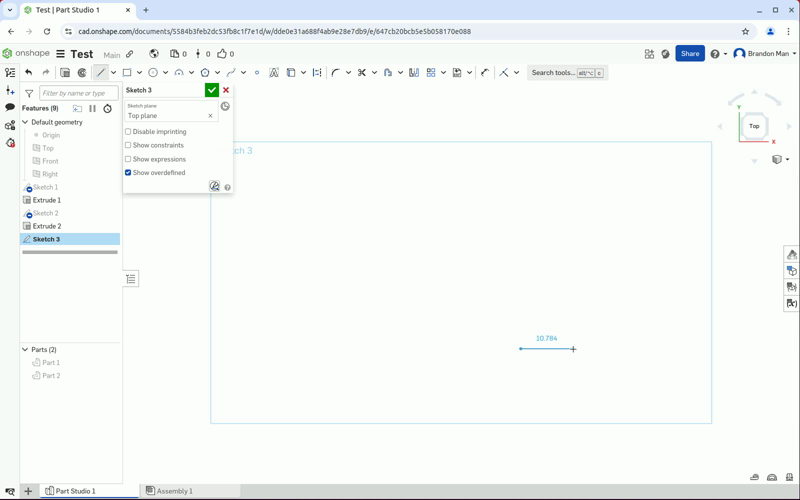
key_up(shift)
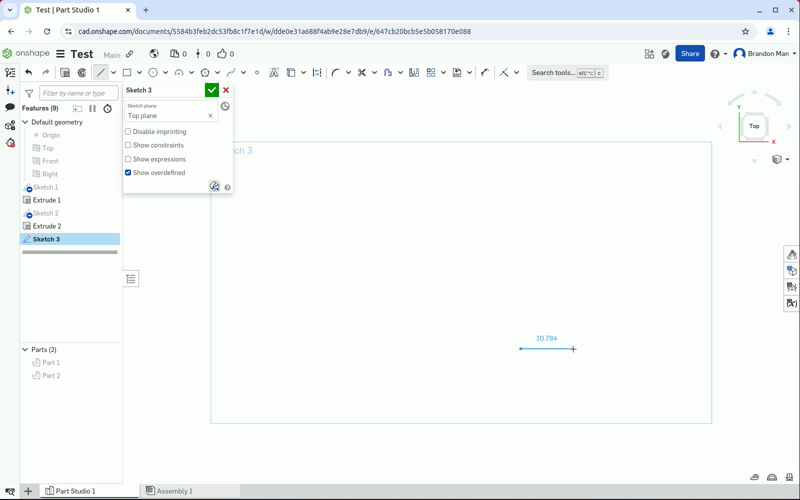
key_down(shift)
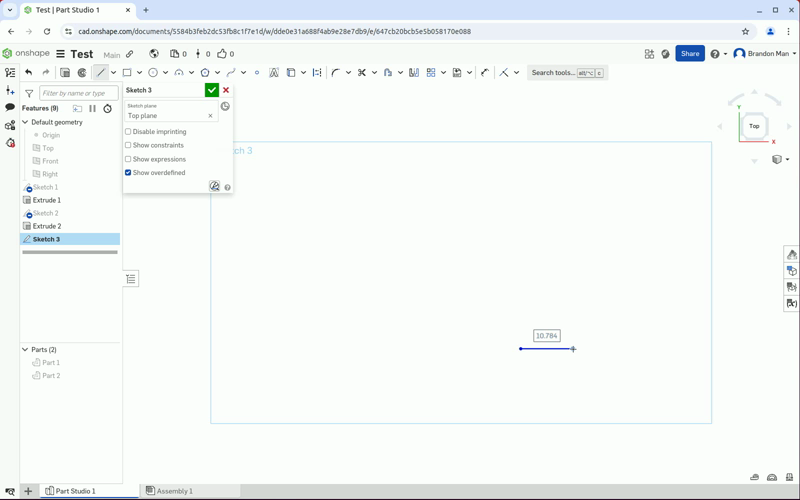
mouse_move(573, 216)
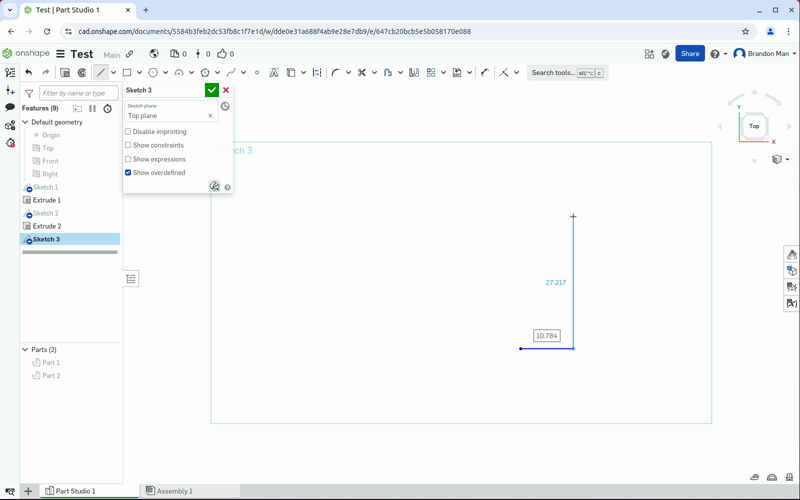
click(573, 216)
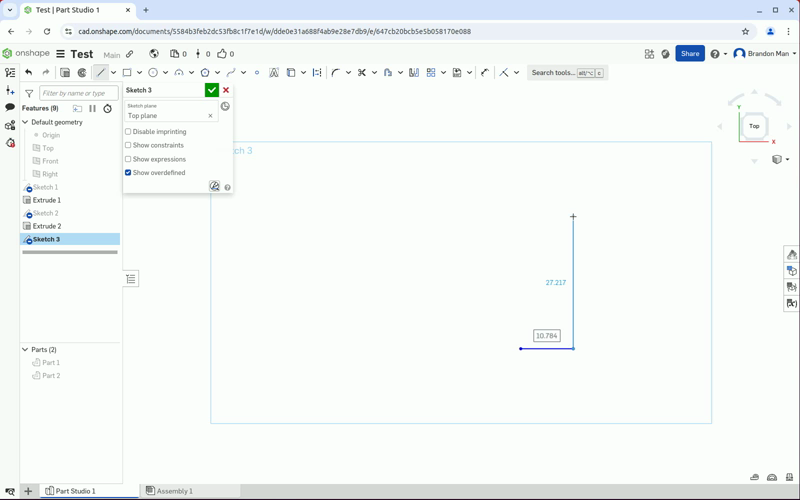
key_up(shift)
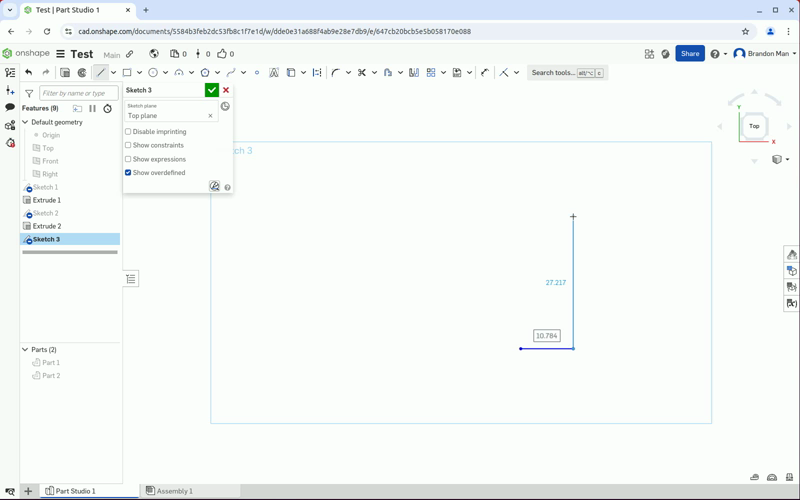
key_down(shift)
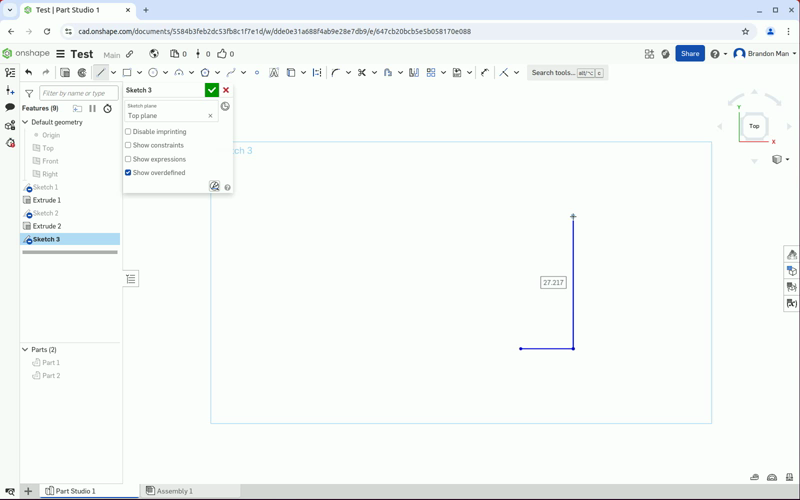
mouse_move(589, 216)
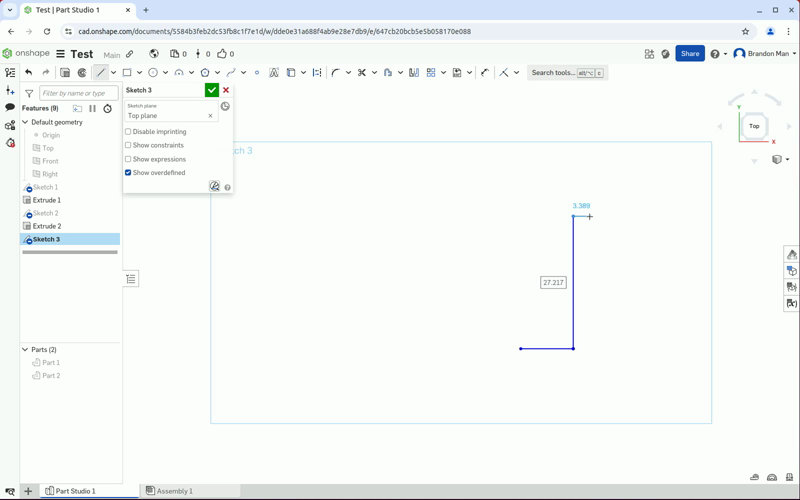
mouse_move(520, 216)
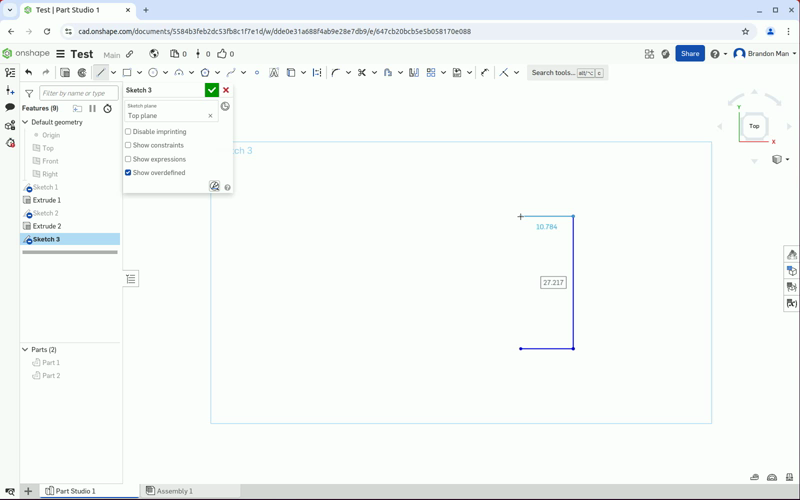
click(520, 216)
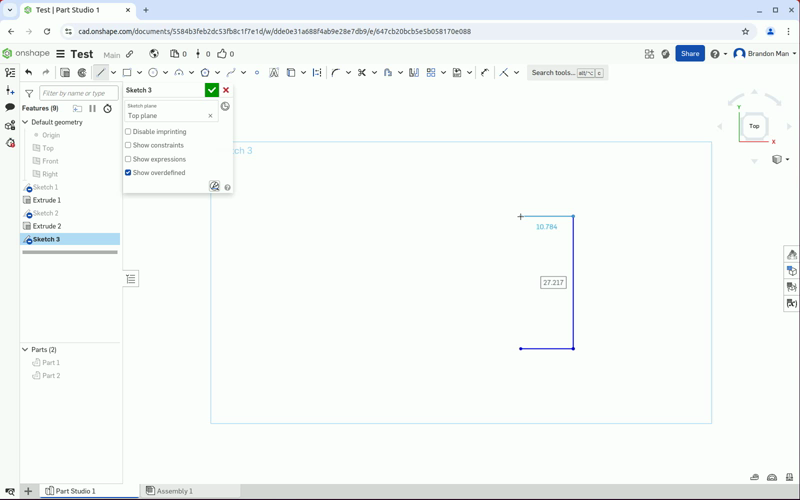
key_up(shift)
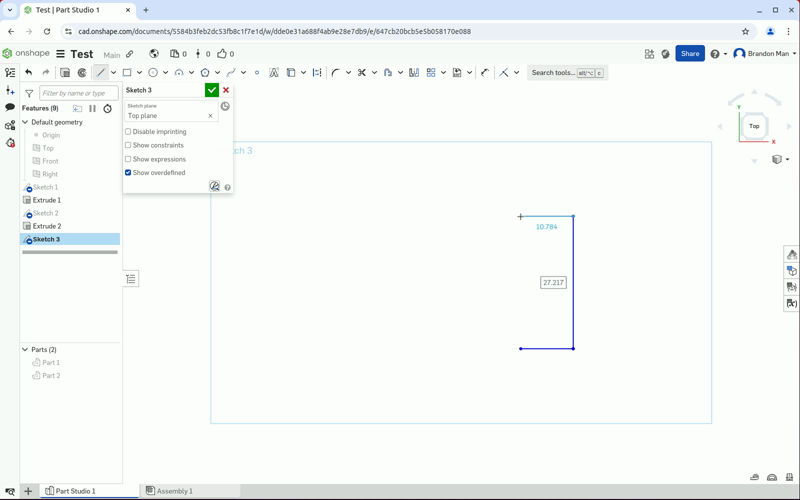
key_down(shift)
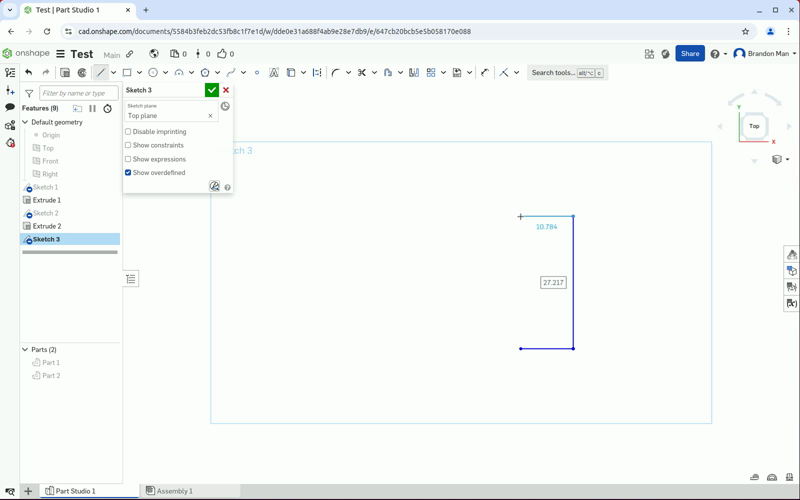
mouse_move(520, 348)
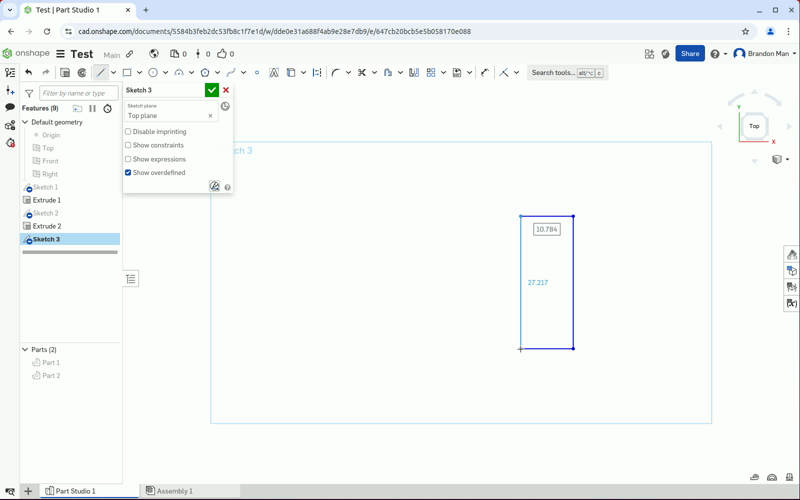
key_up(shift)
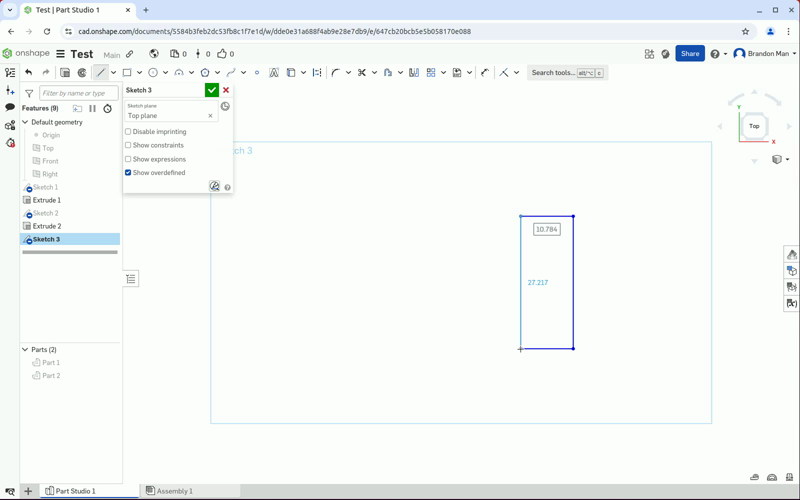
click(520, 348)
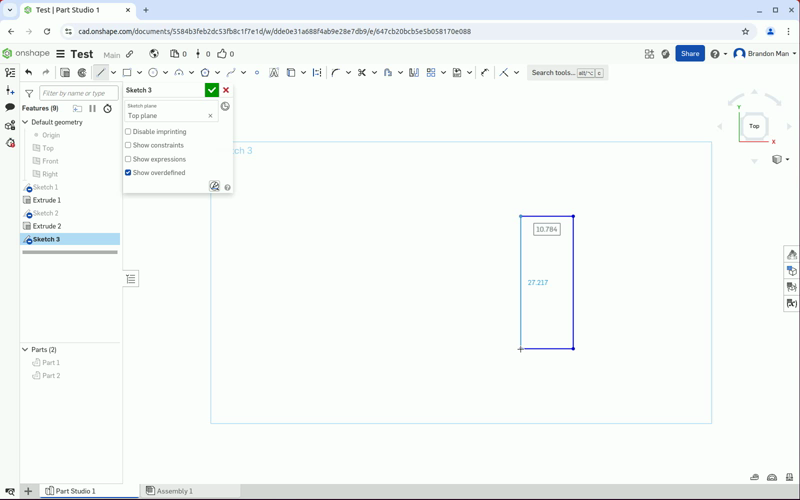
key(esc)
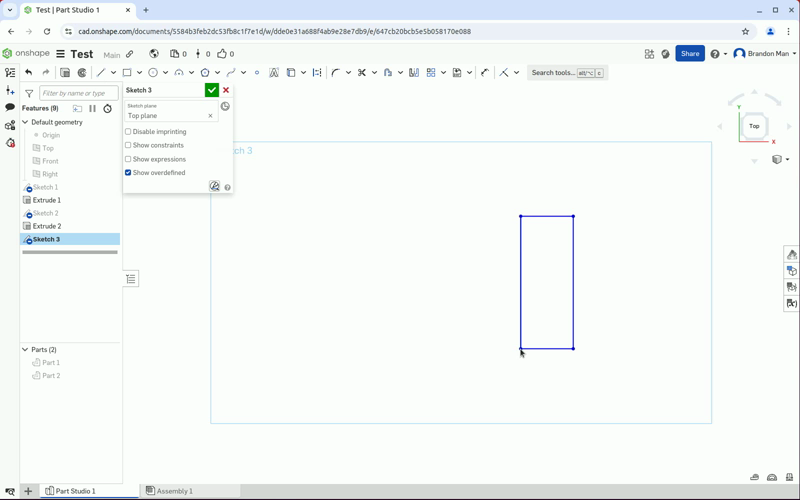
mouse_move(545, 252)
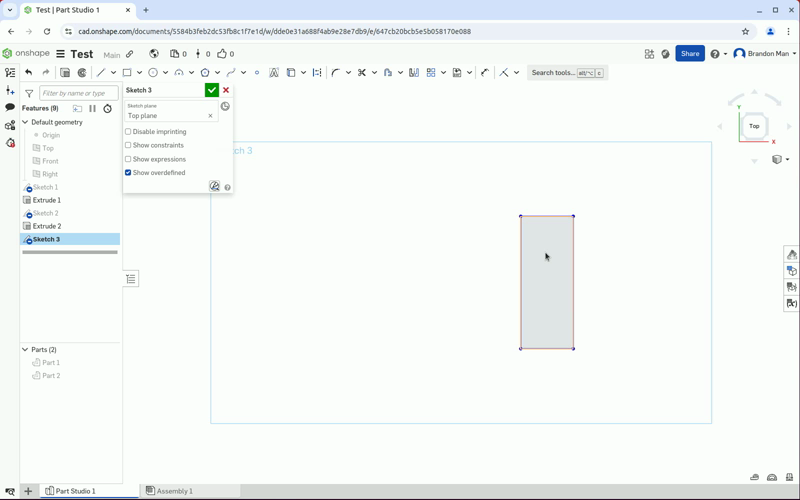
click(545, 252)
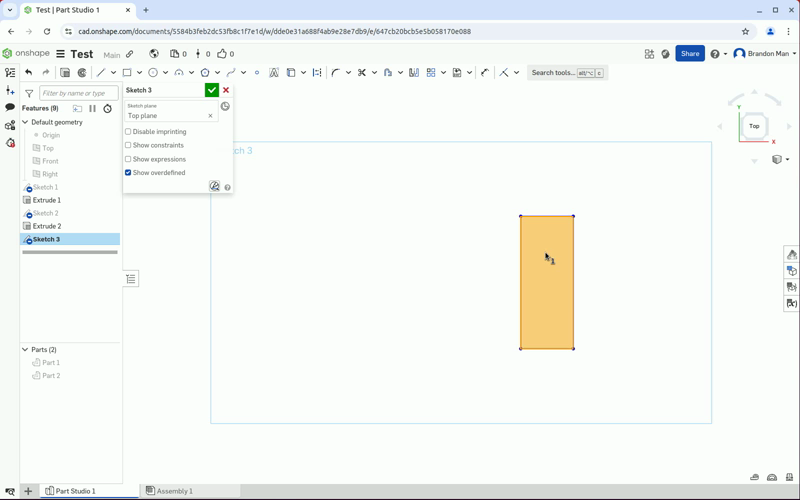
mouse_move(73, 352)
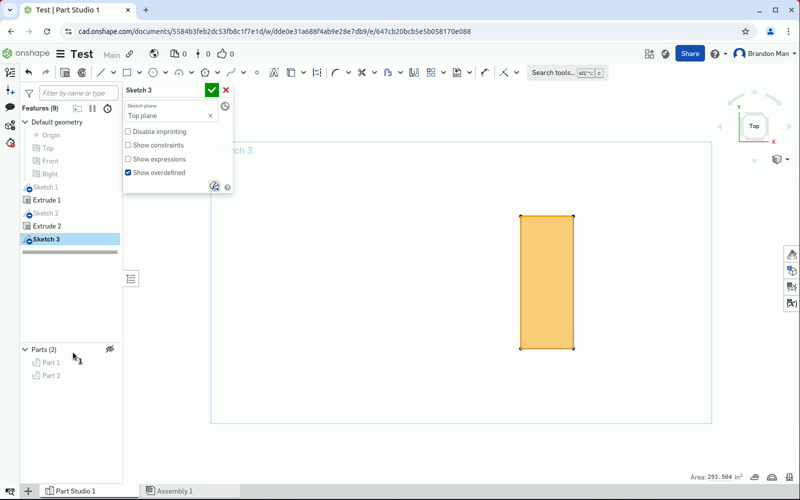
key(shift+y)
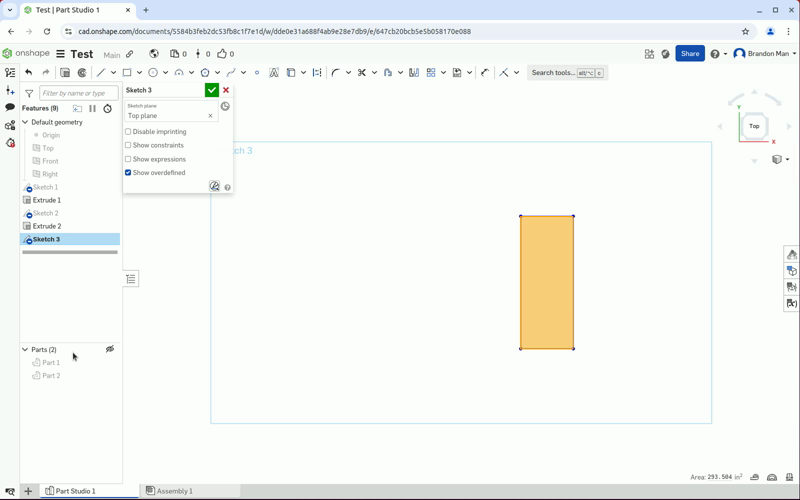
key(shift+e)
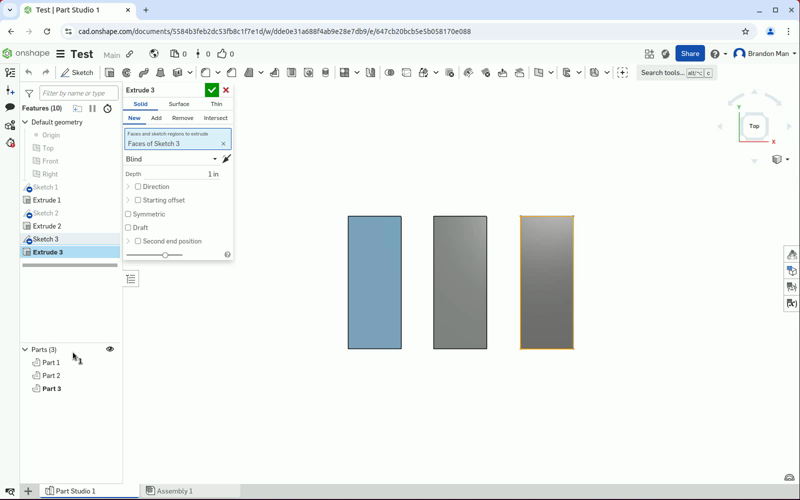
mouse_move(143, 106)
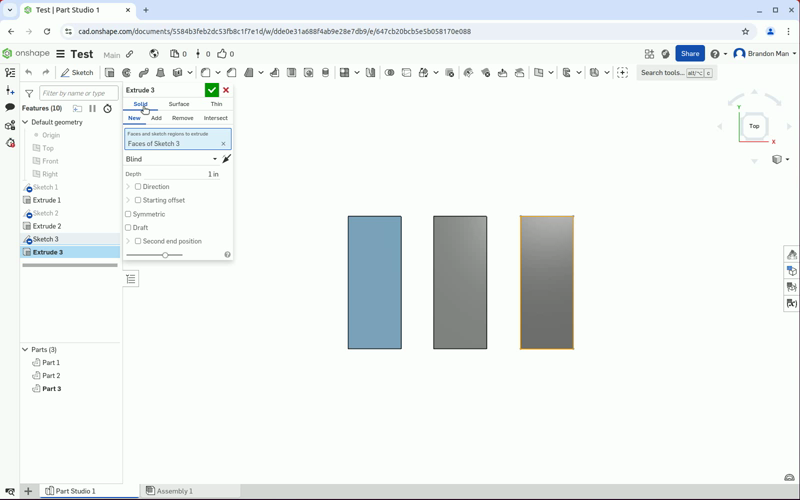
click(143, 106)
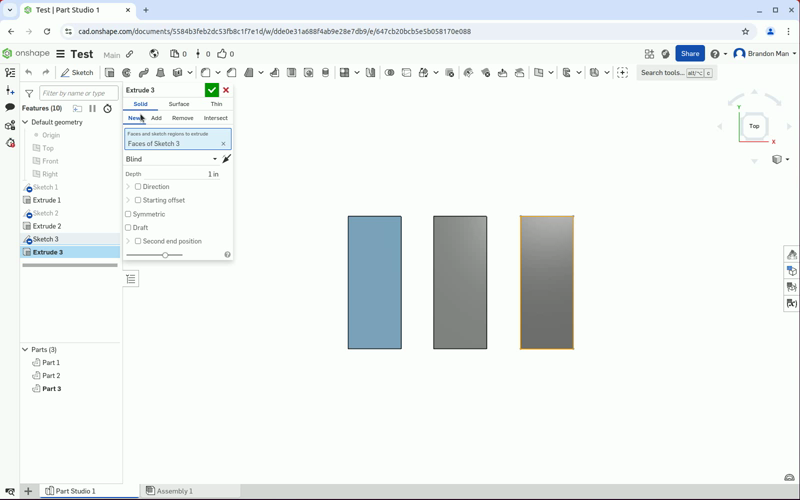
mouse_move(137, 120)
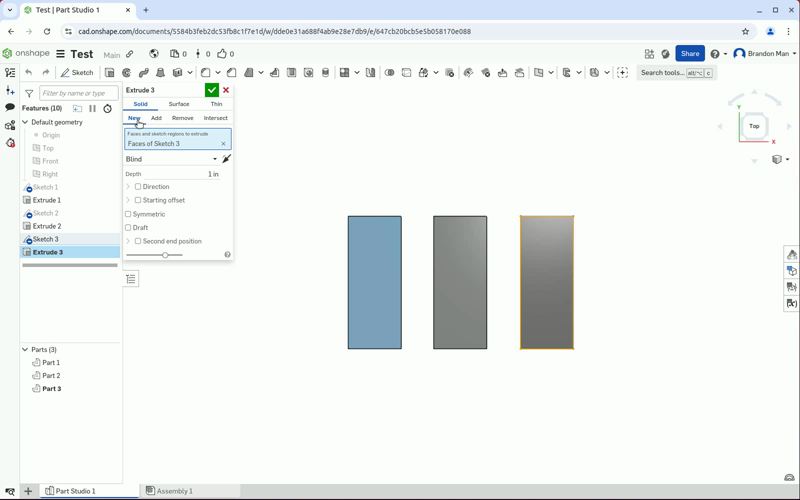
click(137, 120)
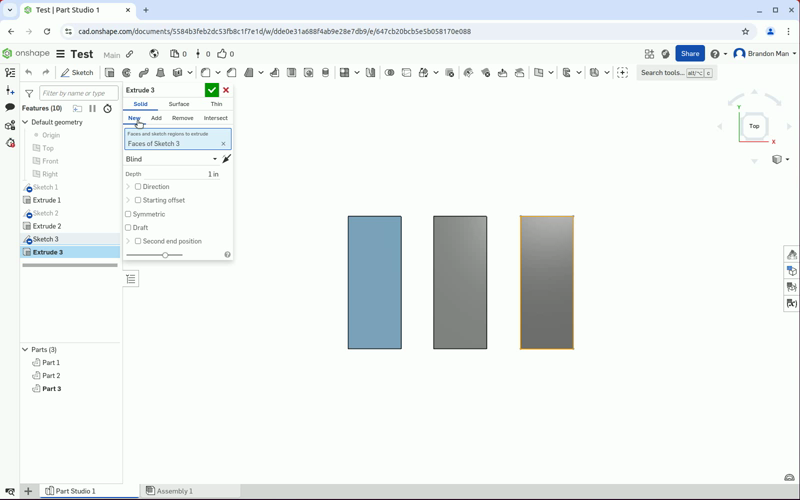
key(tab, 4)
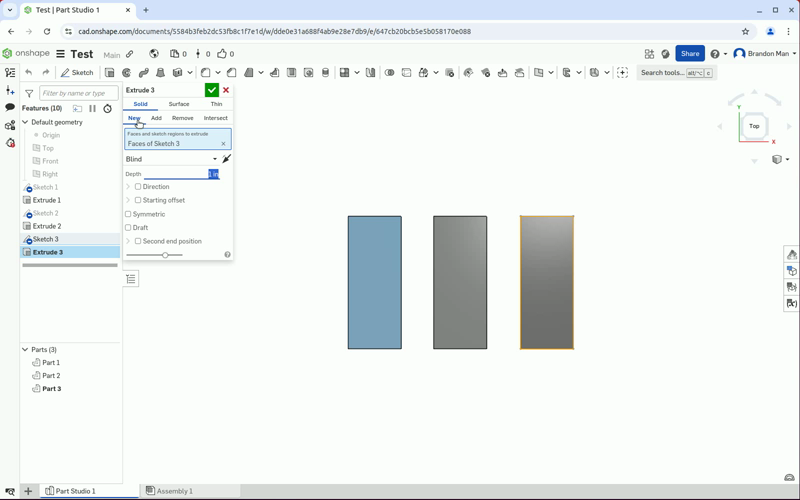
text(0.963)
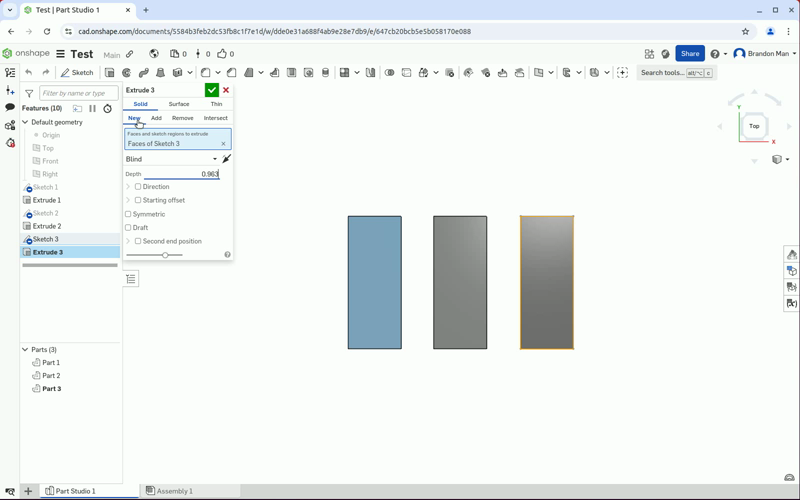
key(enter)
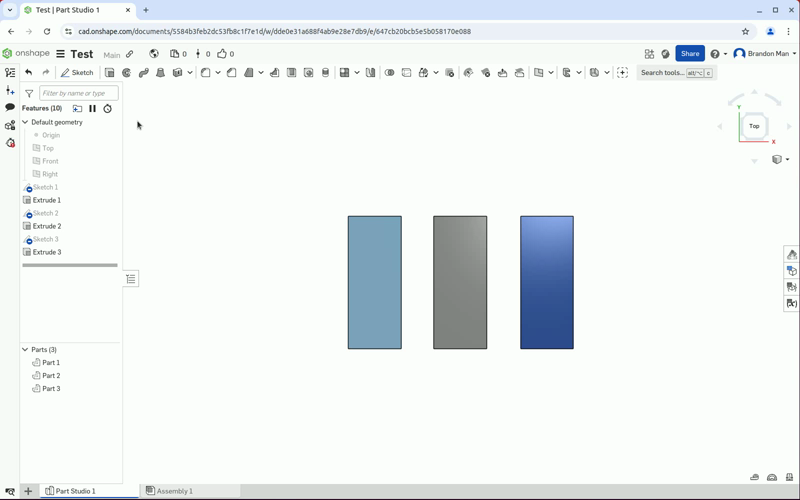
key(shift+h)
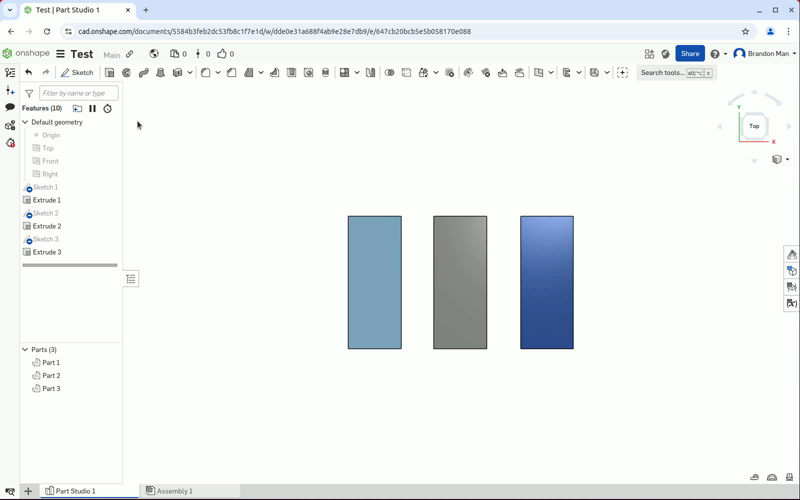
key(shift+h)
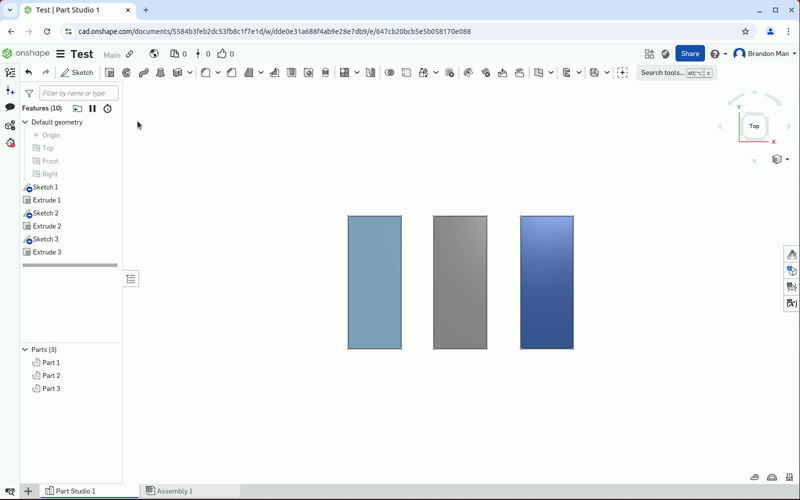
key(shift+7)
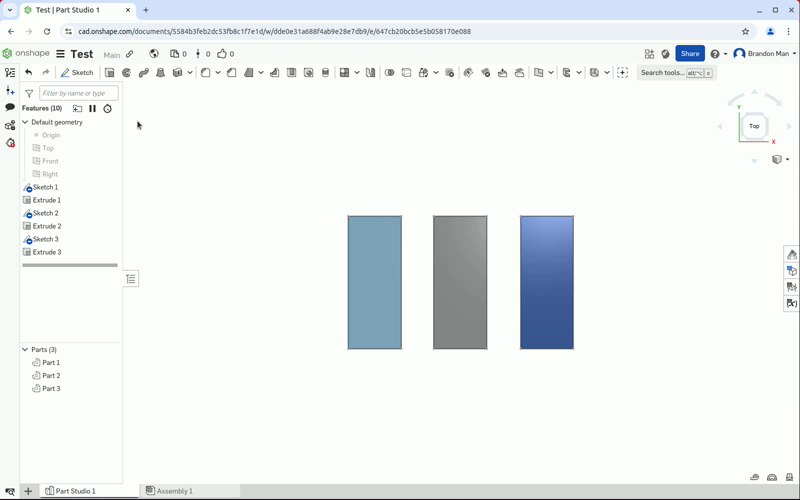
key(up, 3)
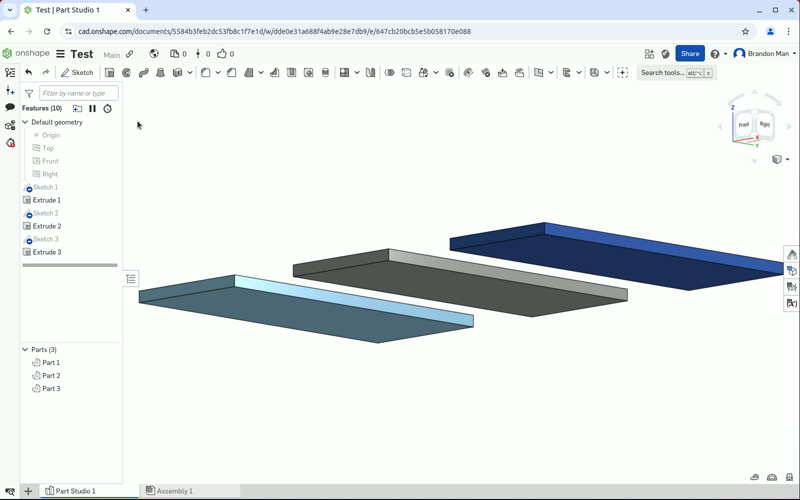
key(left, 3)
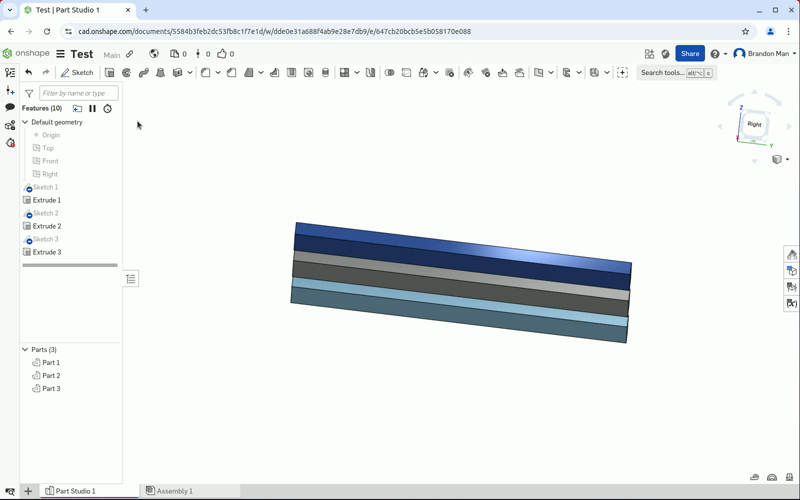
key(right, 3)
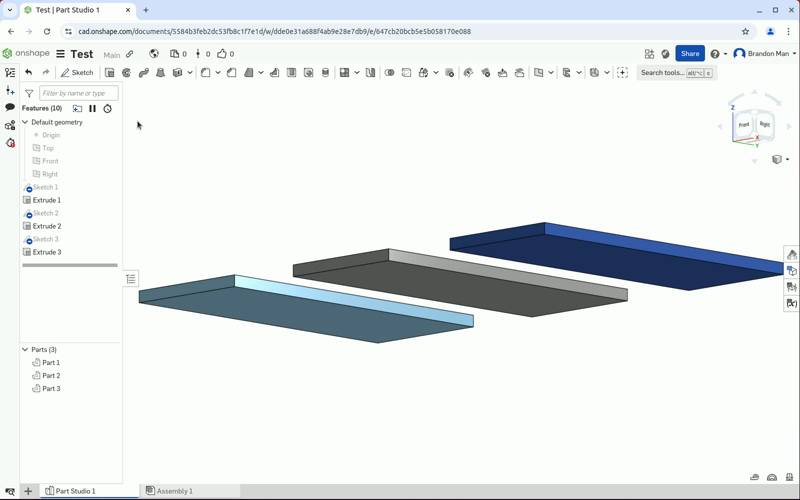
key(down, 3)
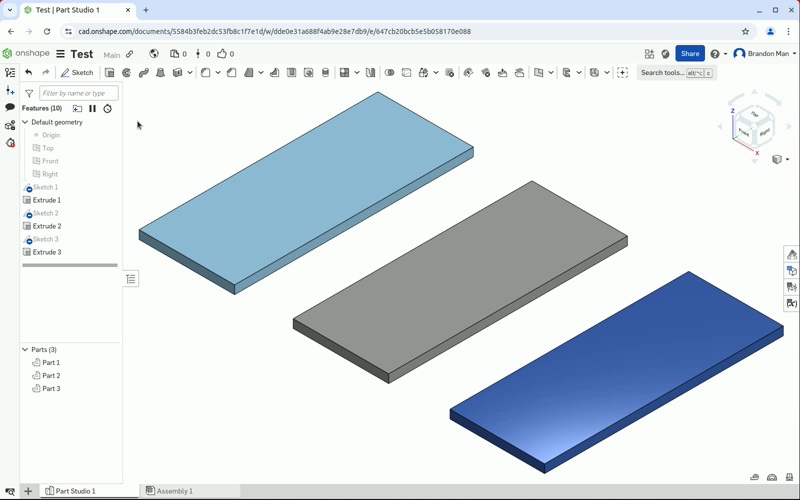
mouse_move(73, 189)
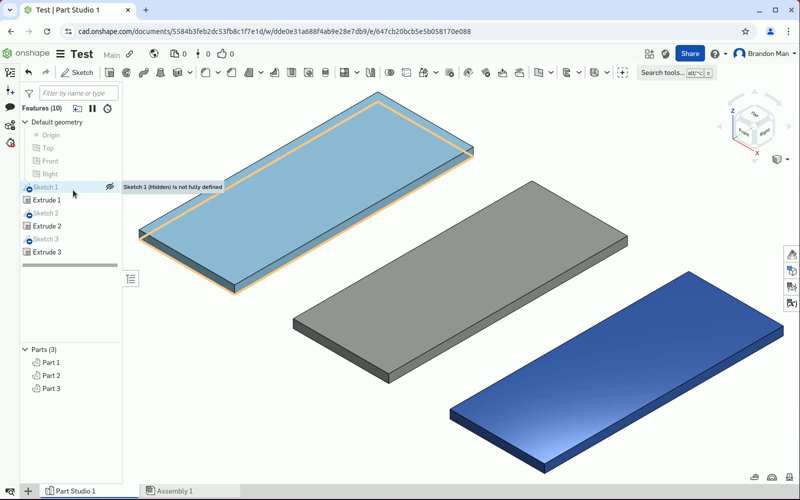
click(73, 189)